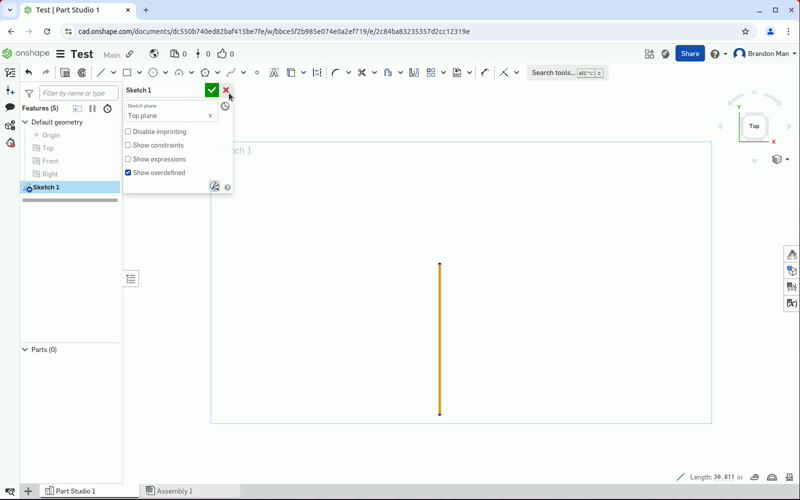
key(shift+h)
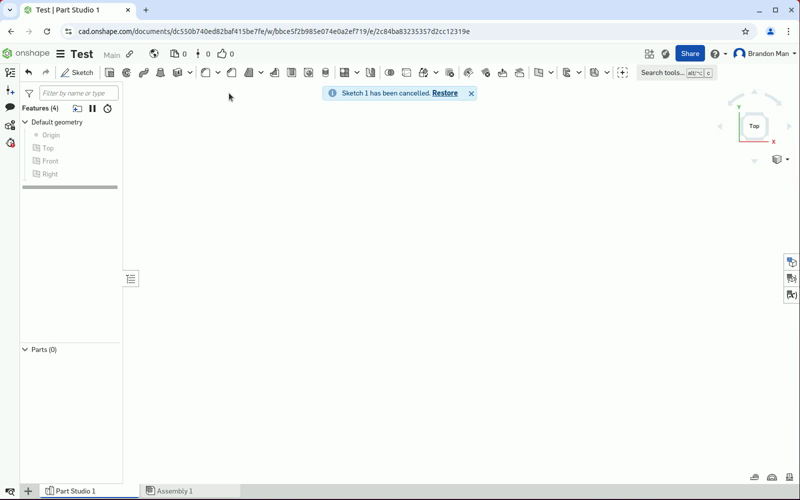
mouse_move(73, 352)
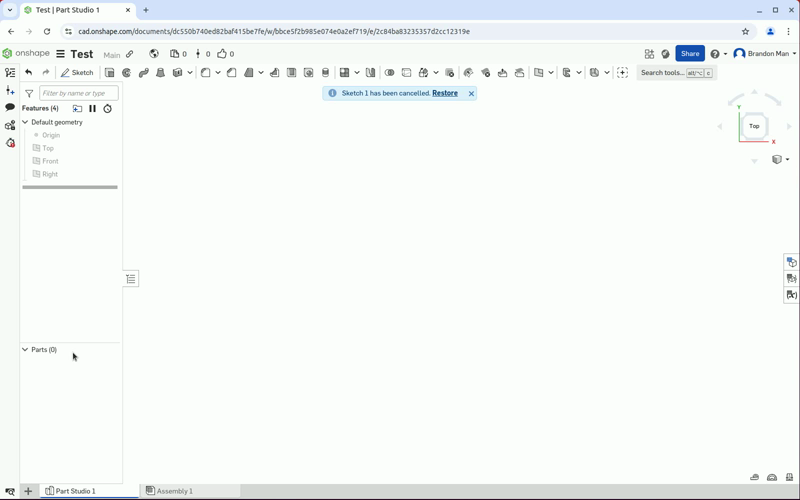
key(y)
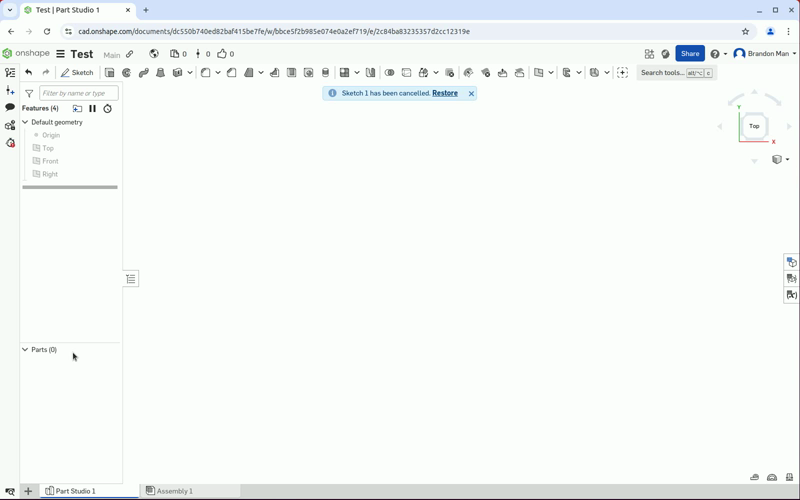
key(shift+p)
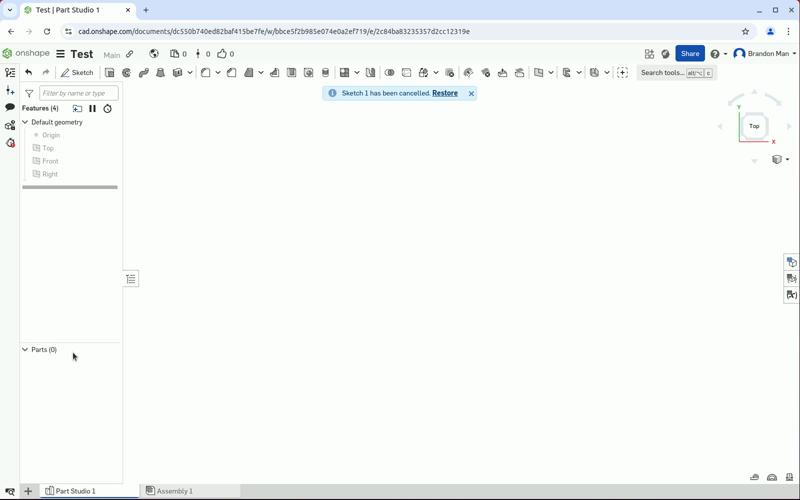
key(space)
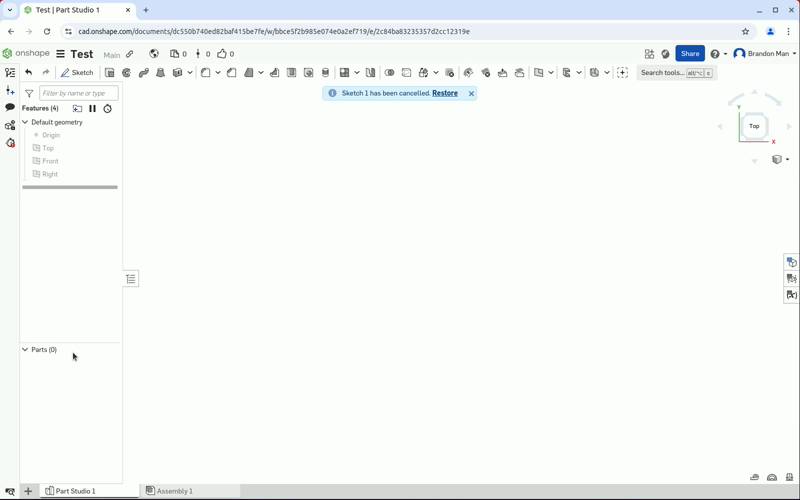
key_down(shift)
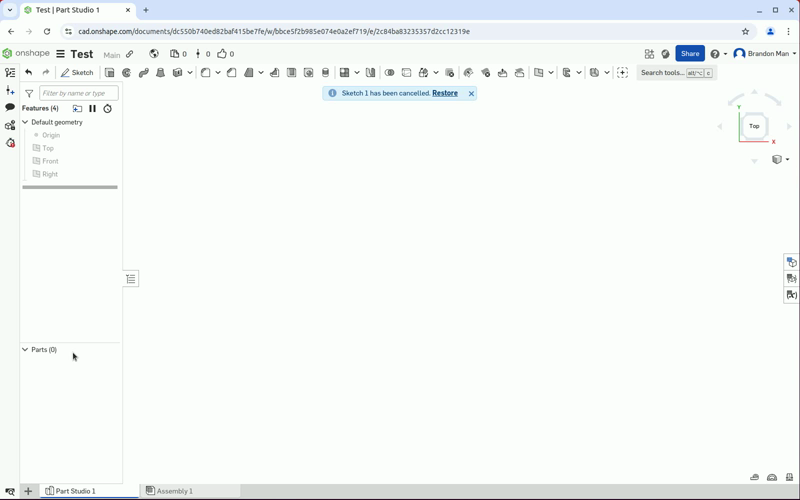
key(up)
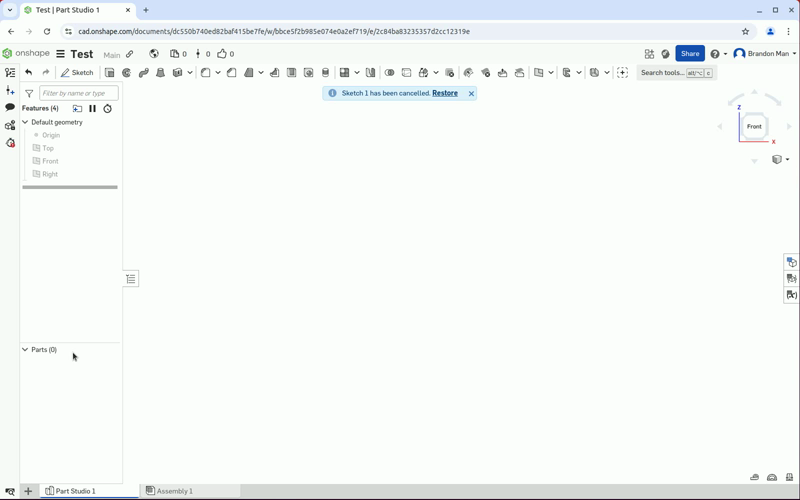
key_up(shift)
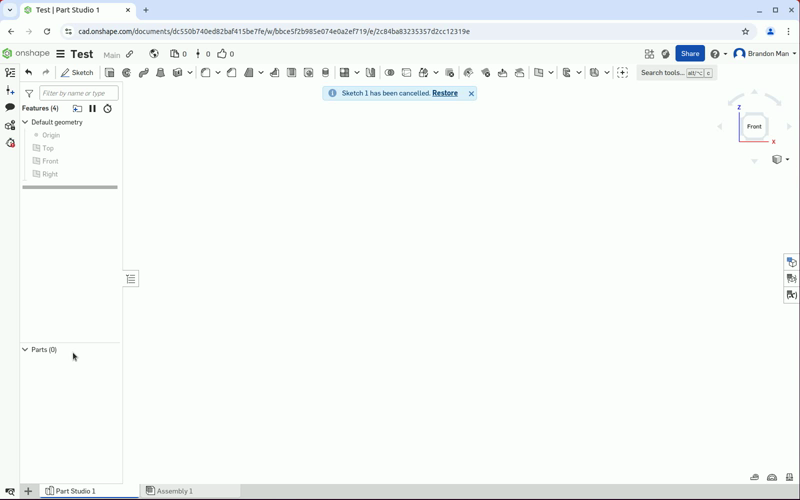
mouse_move(73, 352)
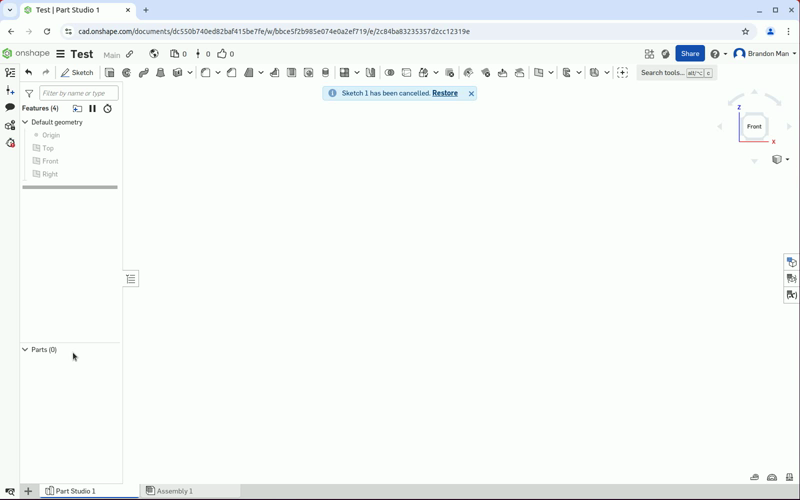
key(shift+y)
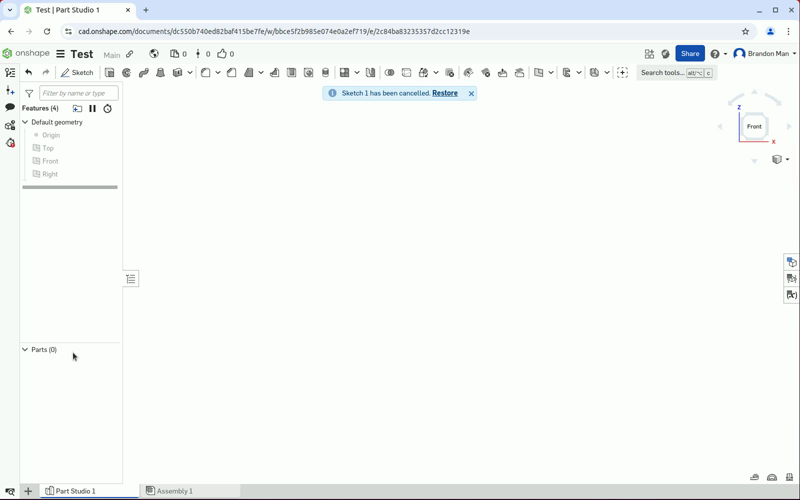
key(shift+s)
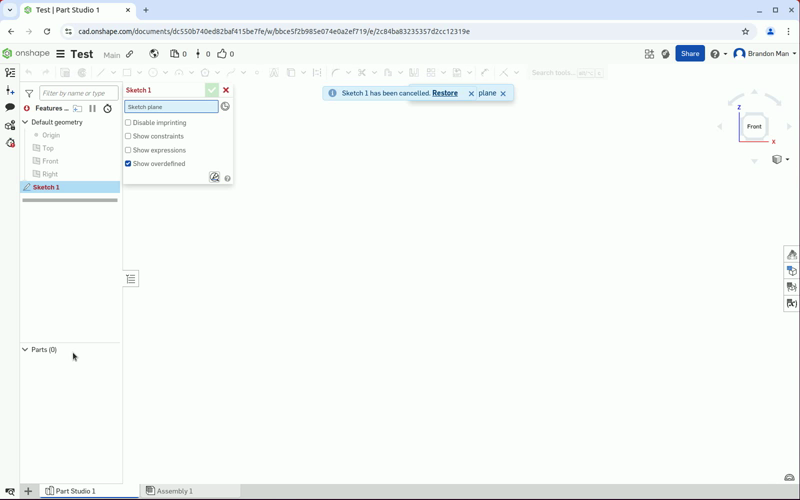
mouse_move(73, 163)
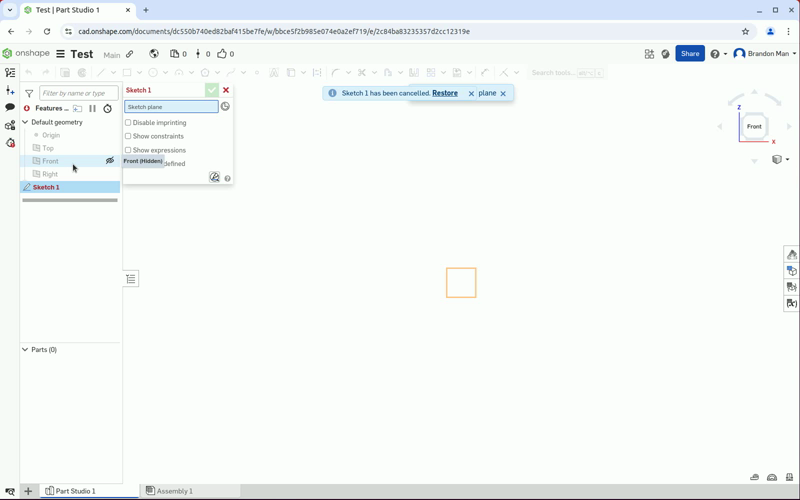
click(73, 163)
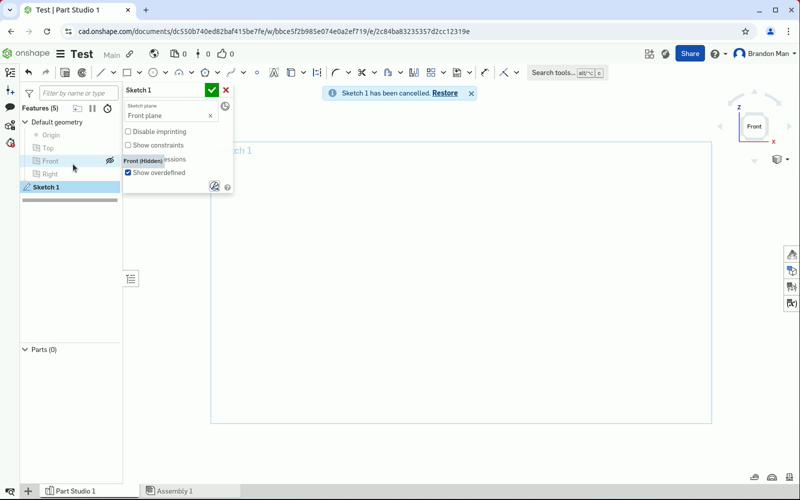
mouse_move(73, 352)
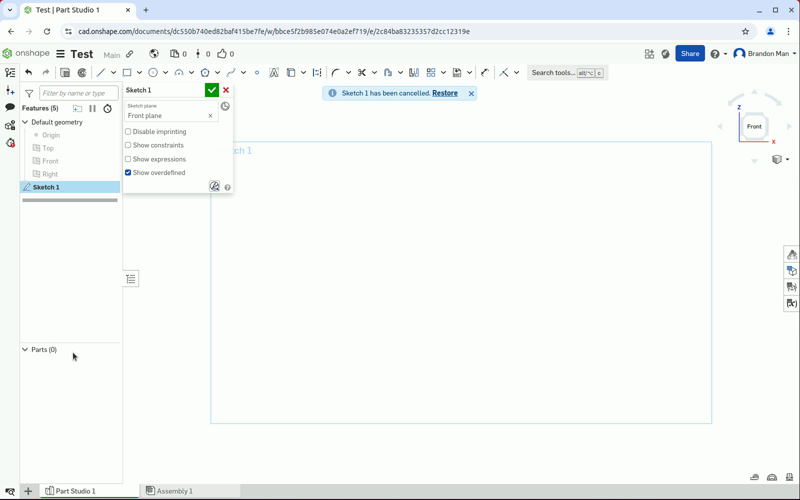
key(y)
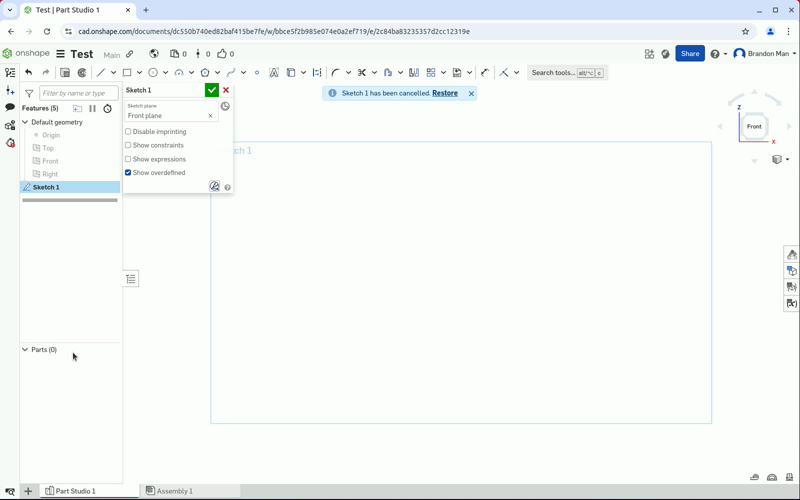
key(l)
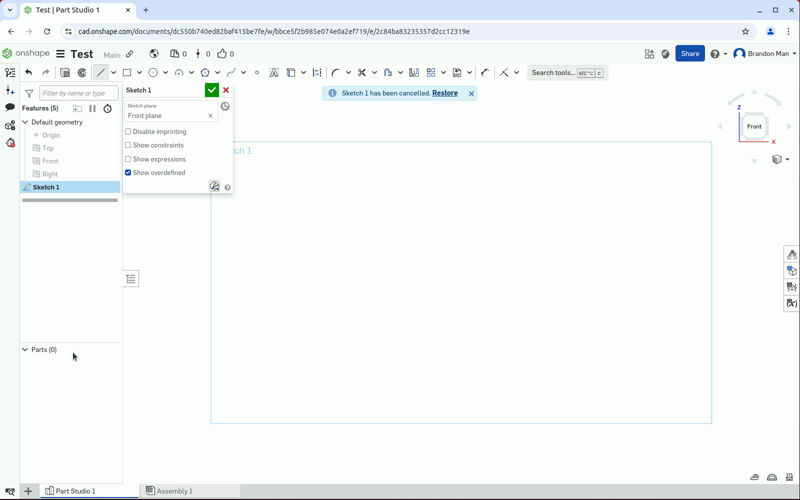
key_down(shift)
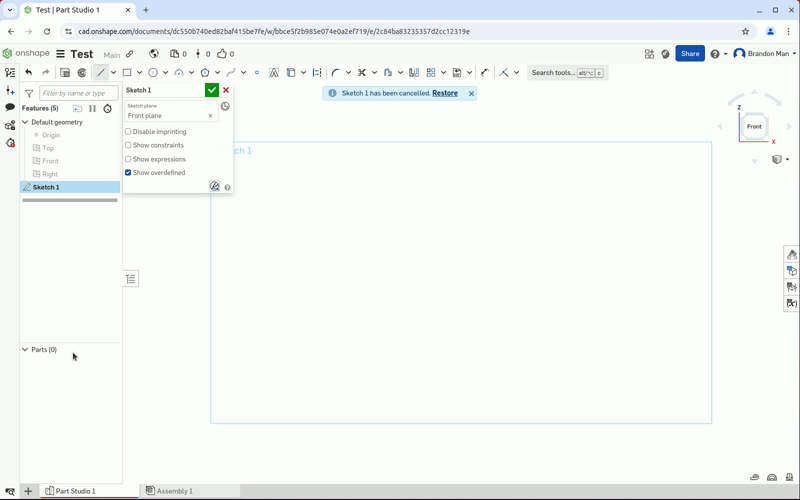
mouse_move(456, 301)
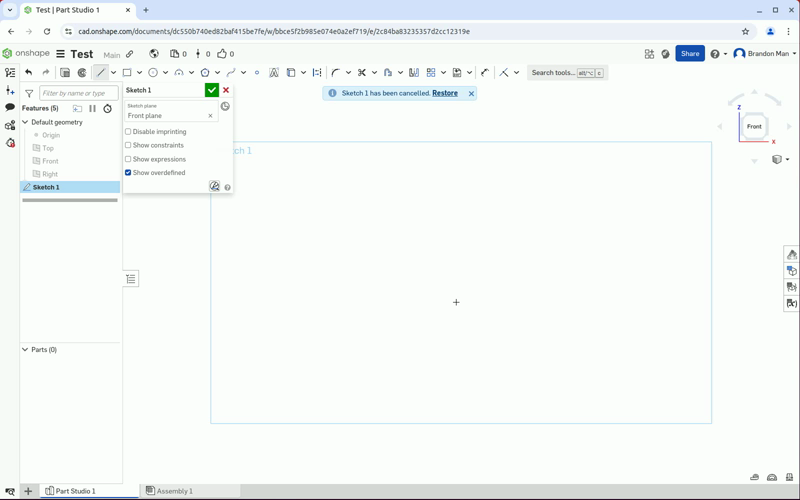
click(456, 301)
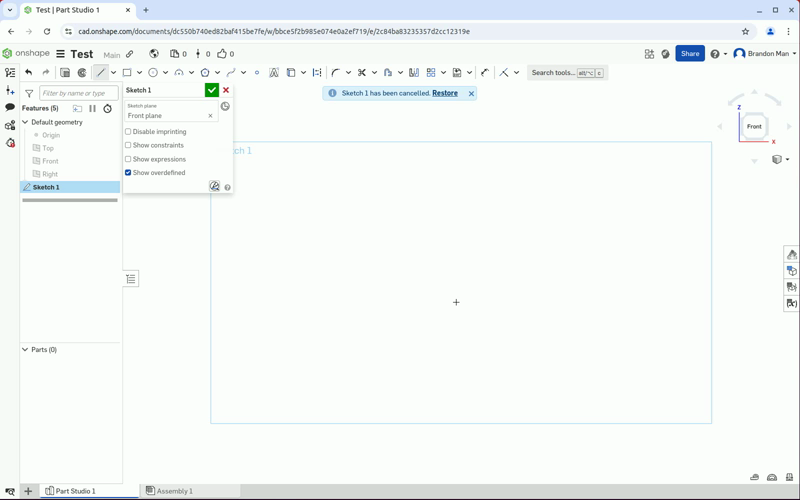
key_up(shift)
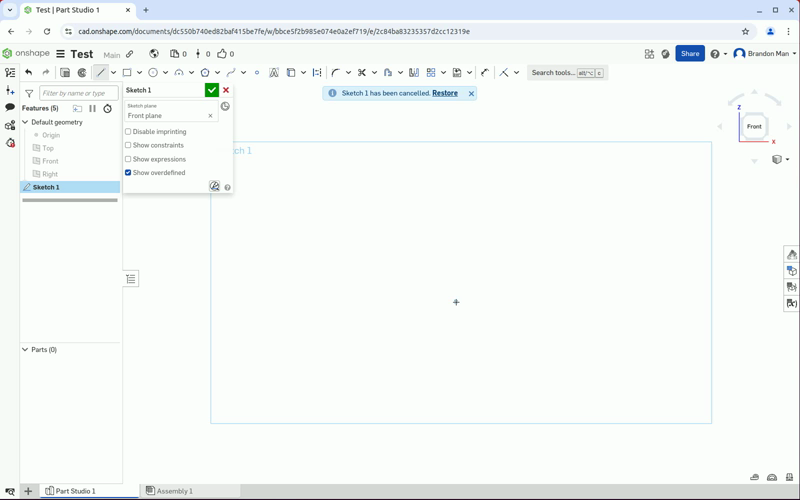
key_down(shift)
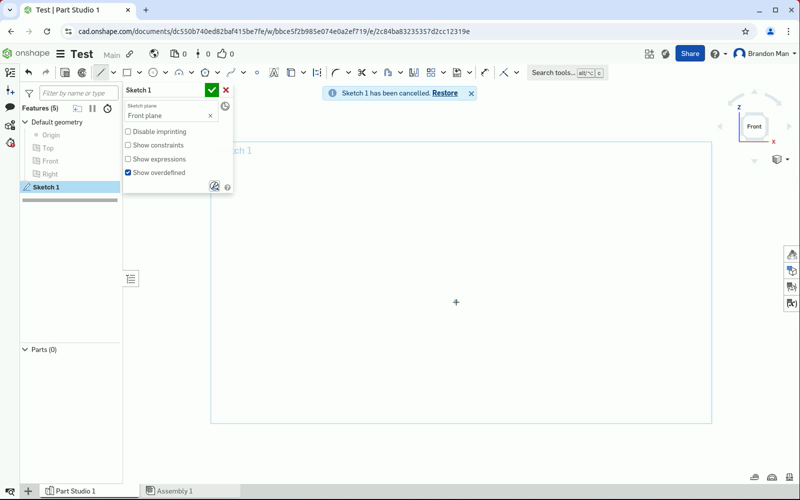
mouse_move(547, 301)
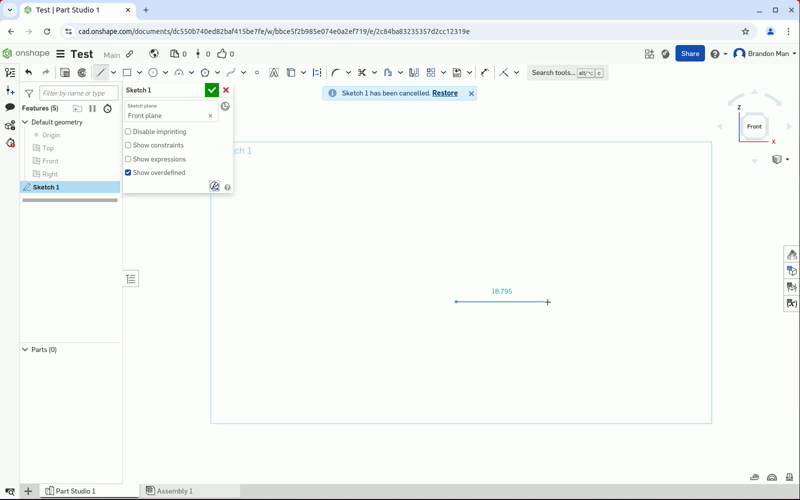
click(547, 301)
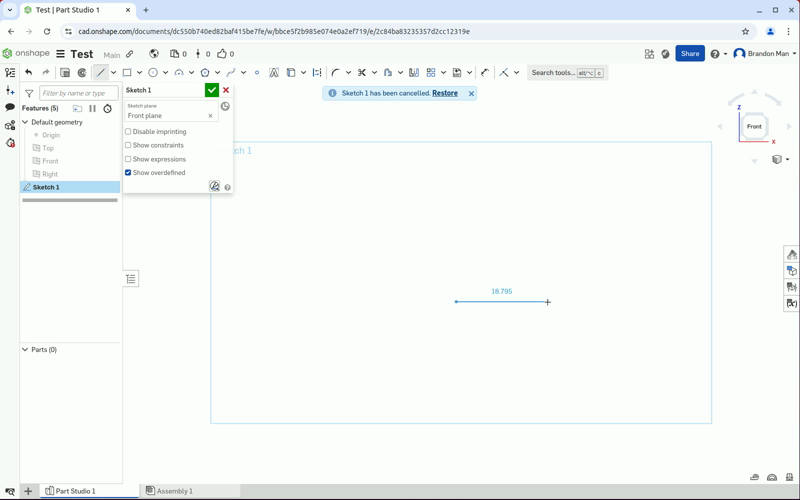
key_up(shift)
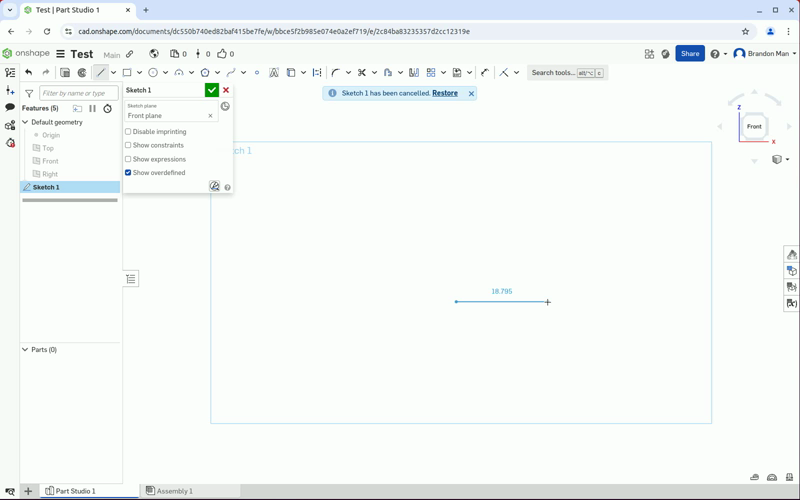
key_down(shift)
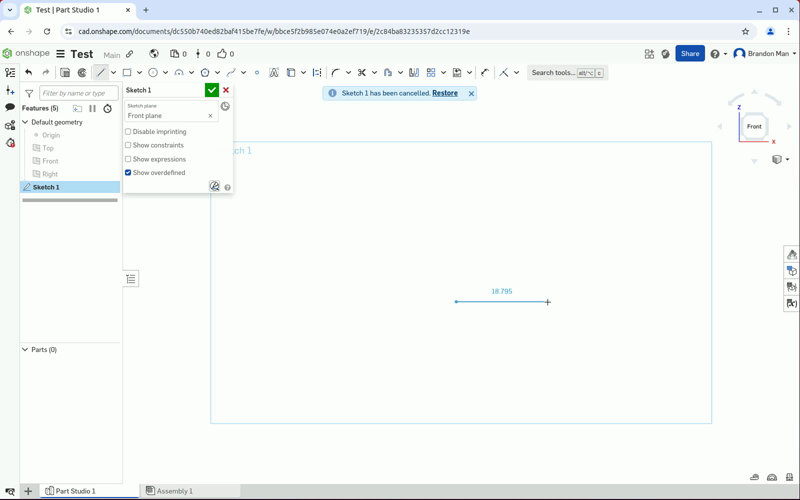
mouse_move(577, 301)
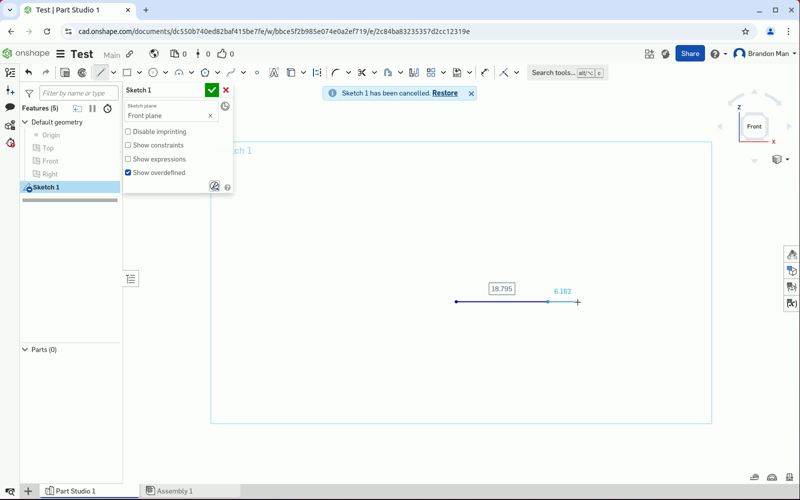
mouse_move(547, 291)
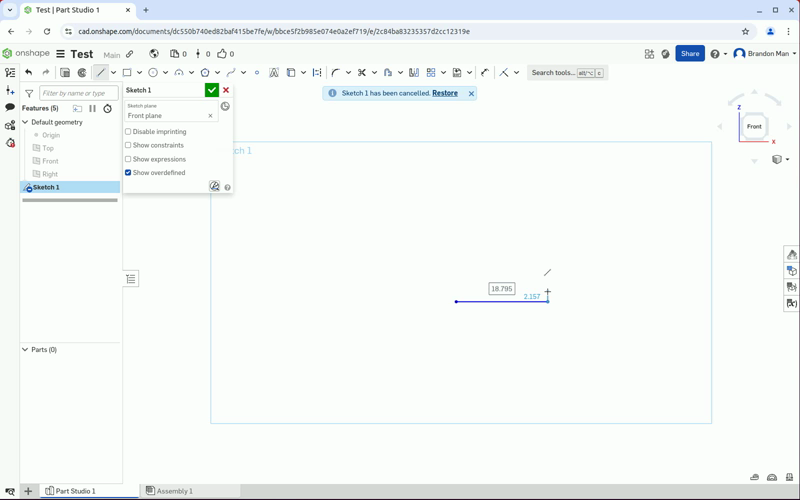
click(547, 291)
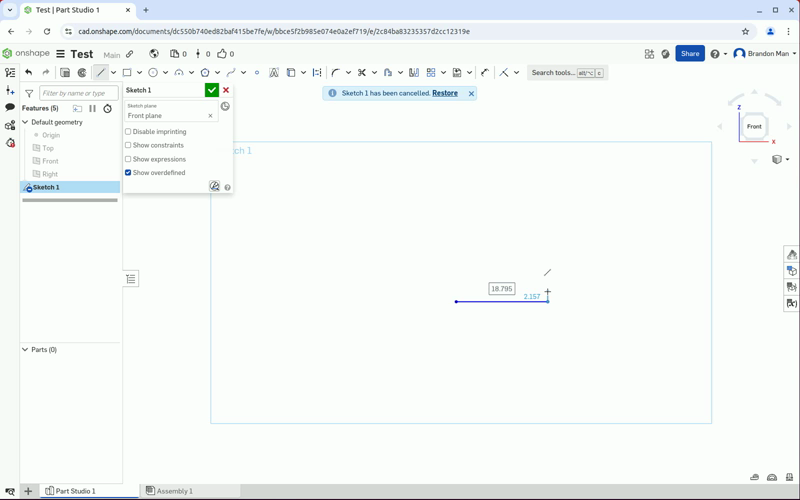
key_up(shift)
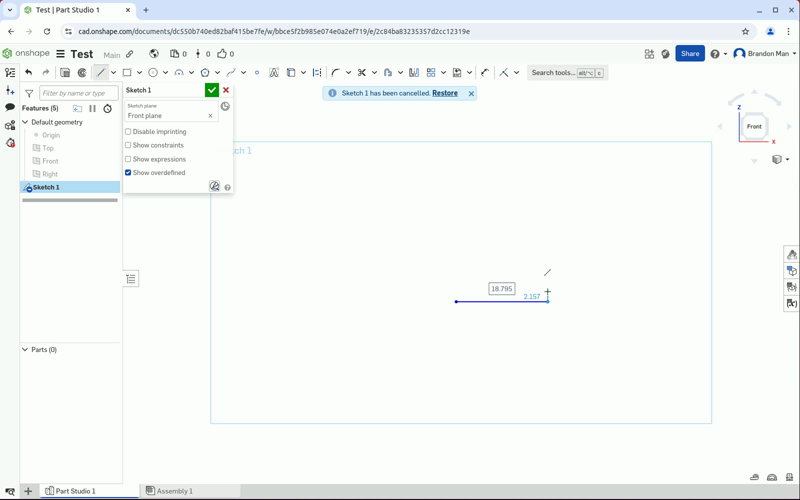
key_down(shift)
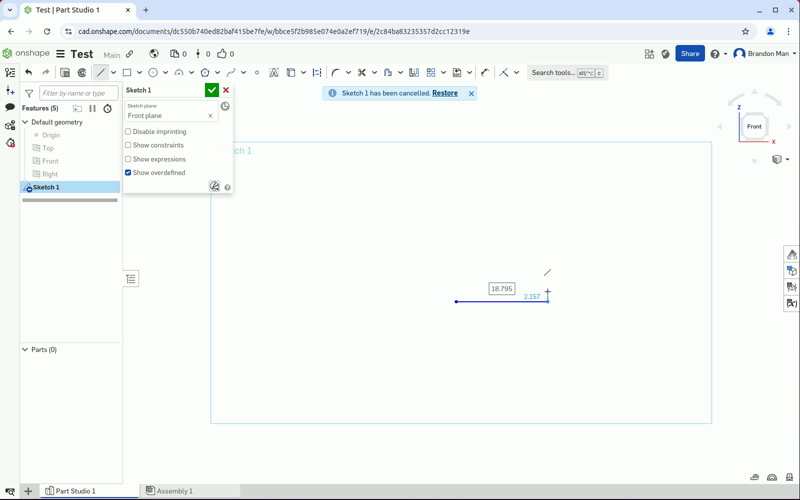
mouse_move(456, 291)
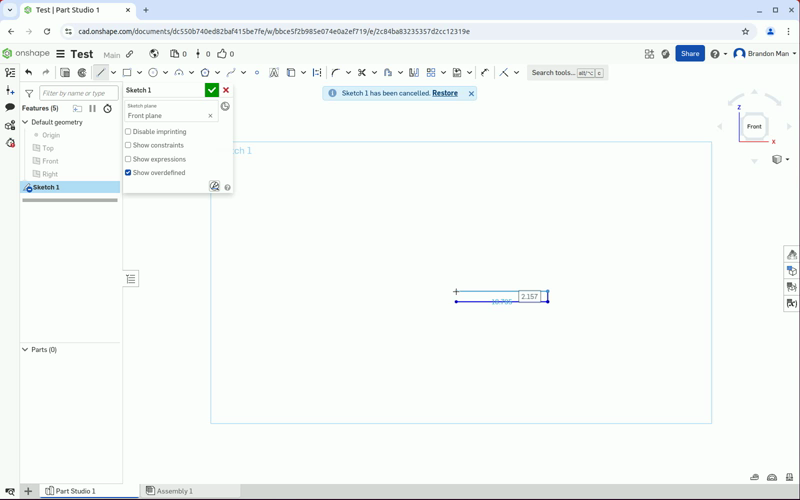
click(456, 291)
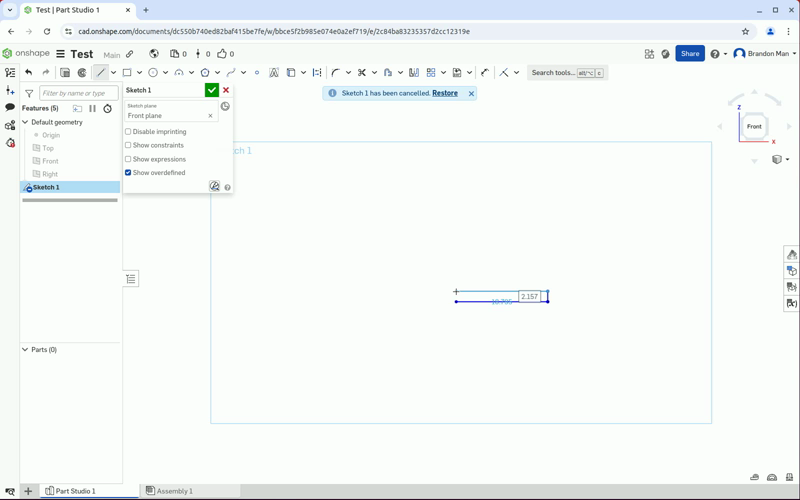
key_up(shift)
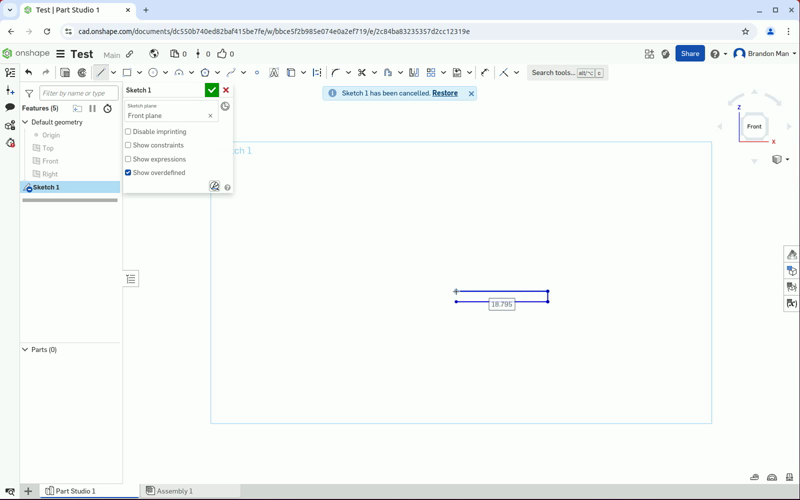
mouse_move(486, 291)
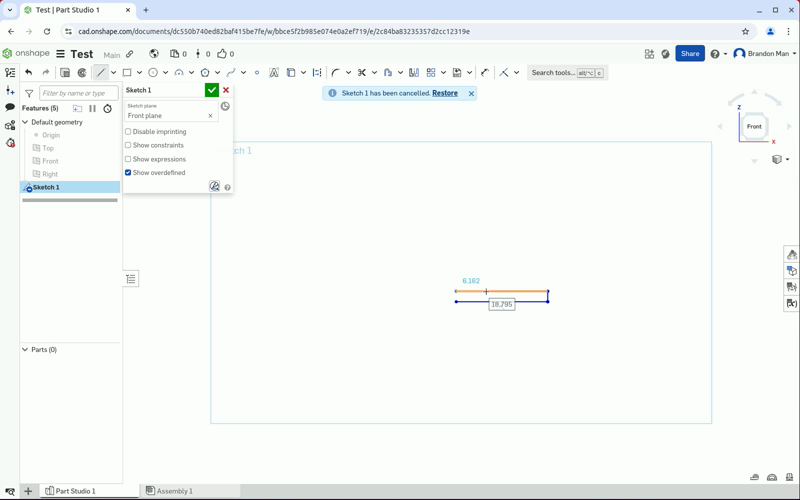
key_down(shift)
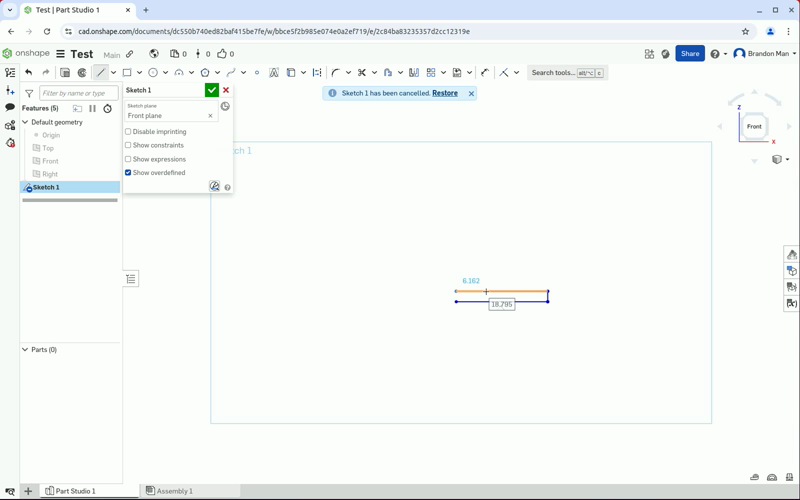
mouse_move(456, 301)
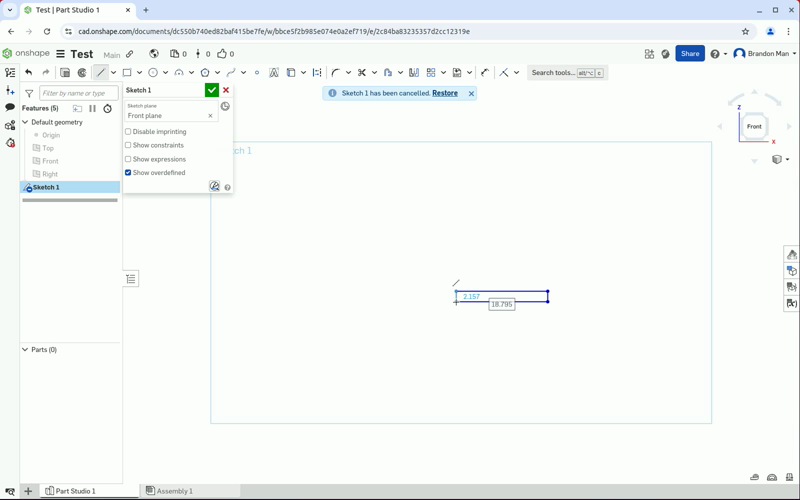
key_up(shift)
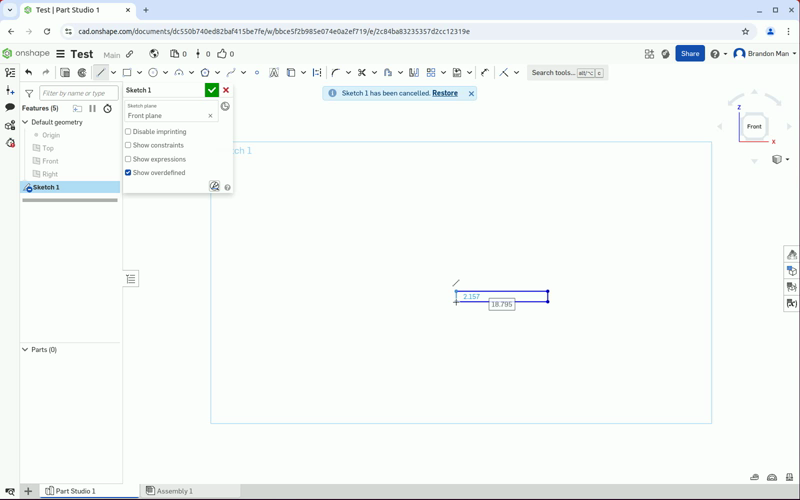
click(456, 301)
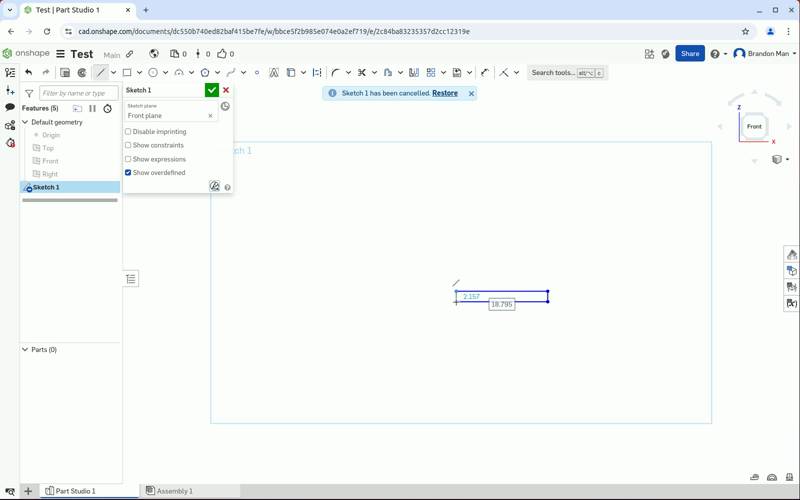
key(esc)
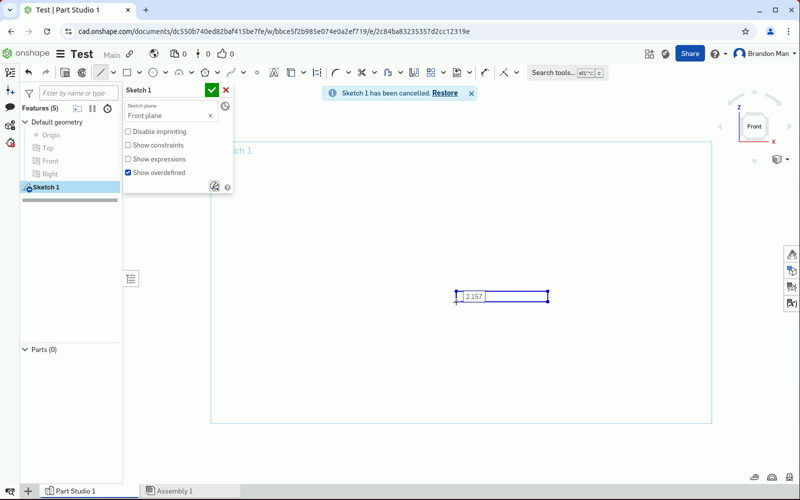
mouse_move(476, 299)
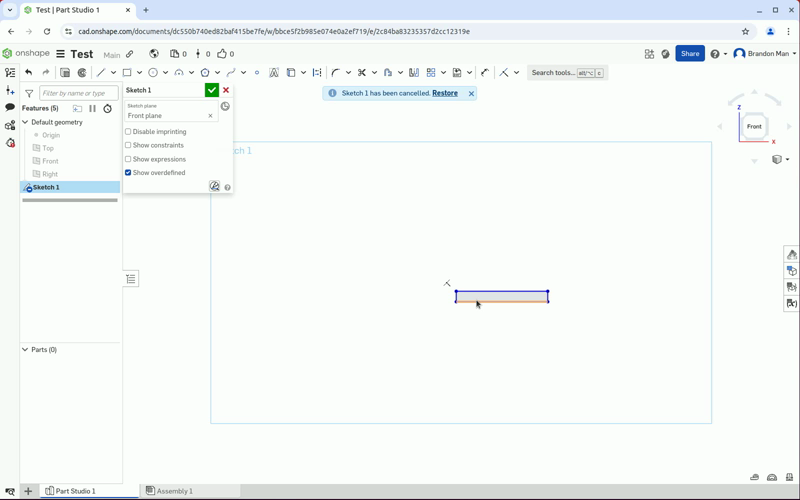
scroll(6)
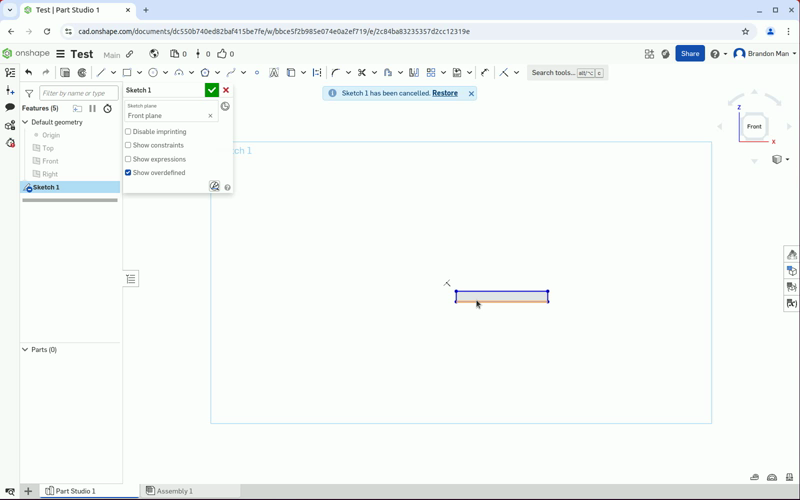
scroll(6)
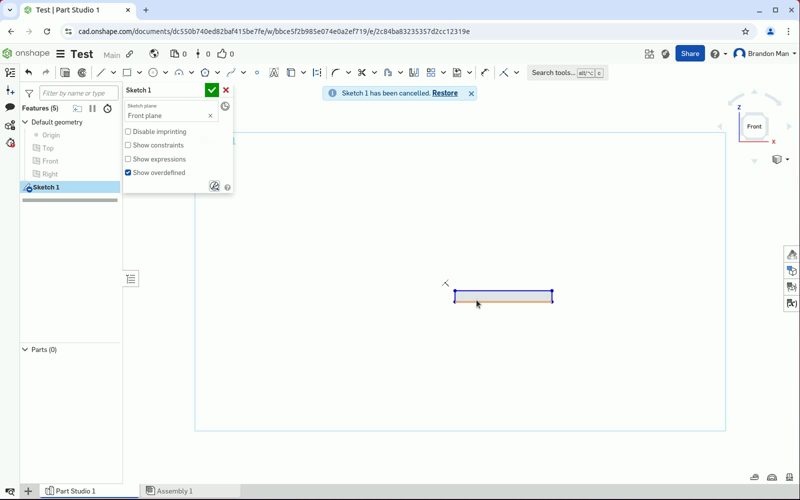
scroll(6)
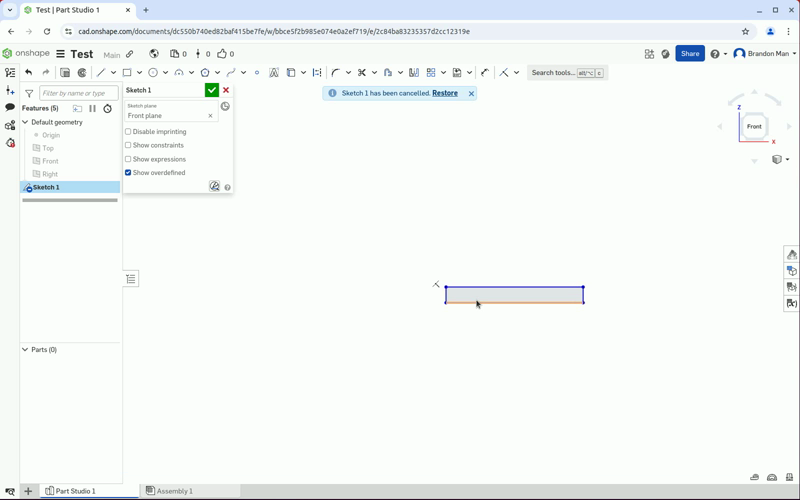
scroll(6)
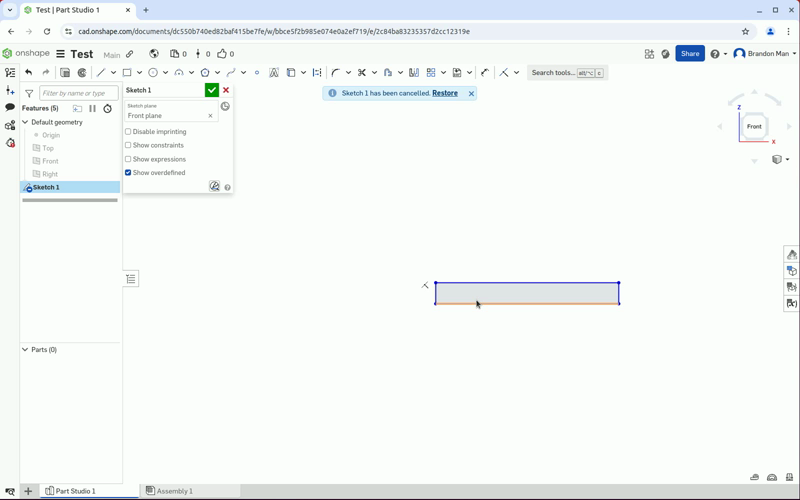
scroll(6)
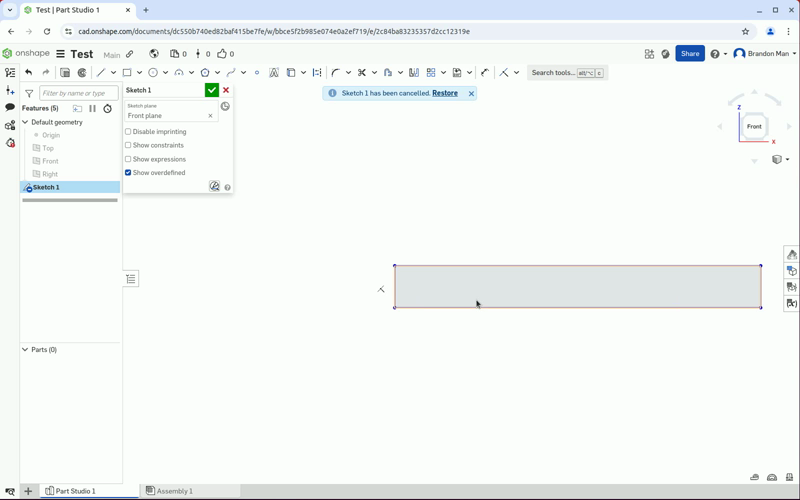
scroll(6)
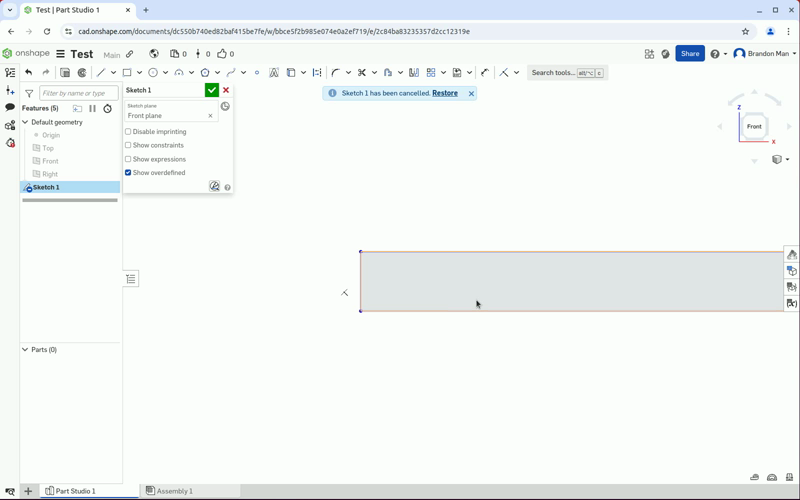
scroll(6)
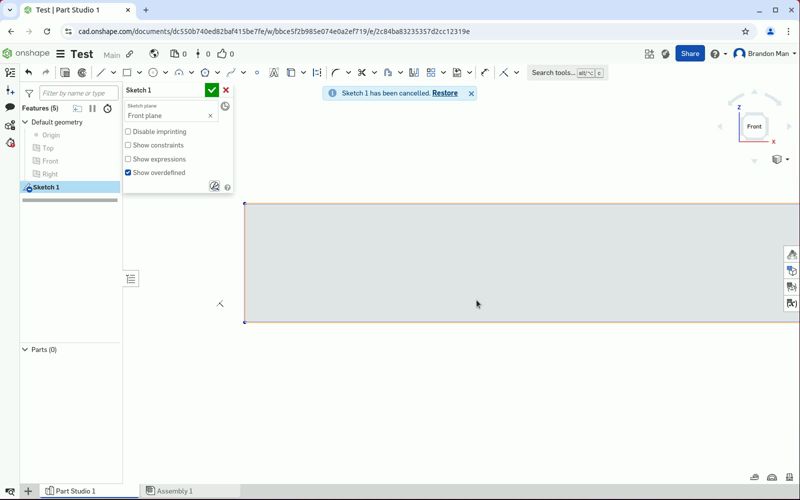
click(476, 299)
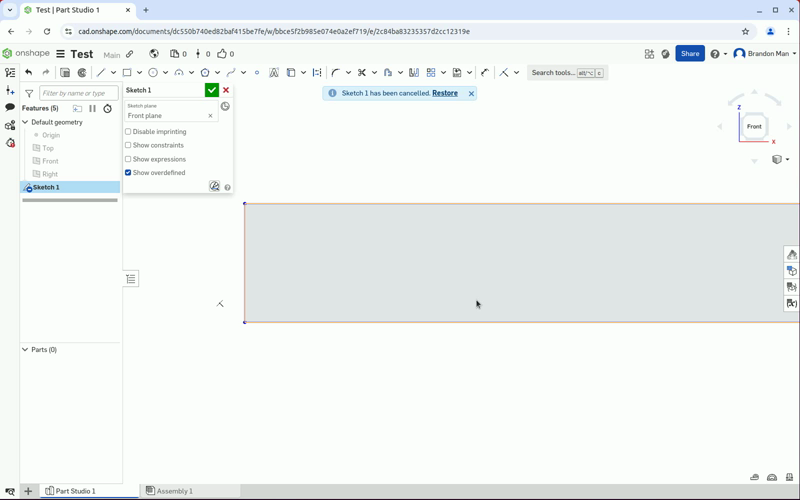
scroll(-6)
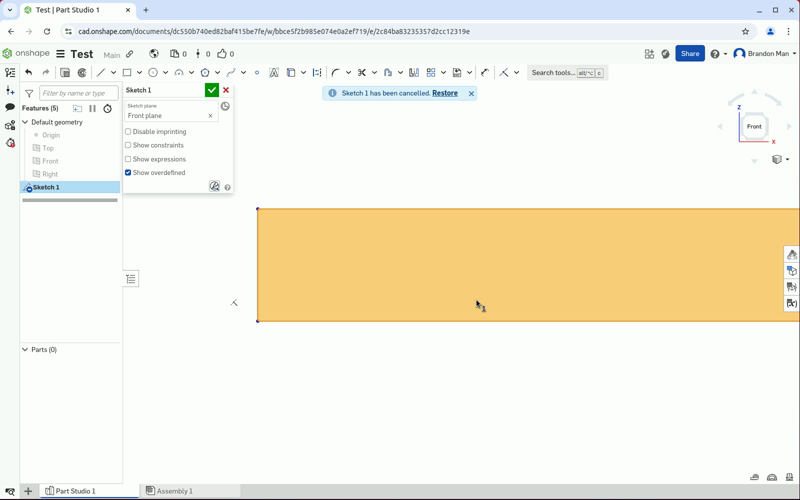
scroll(-6)
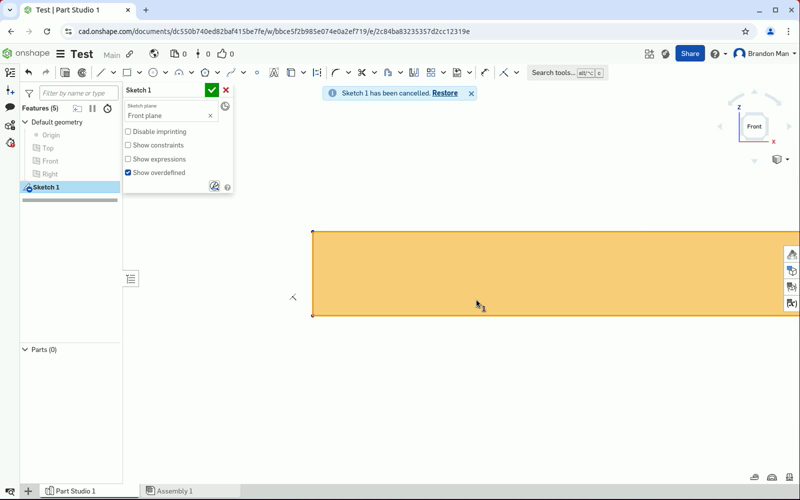
scroll(-6)
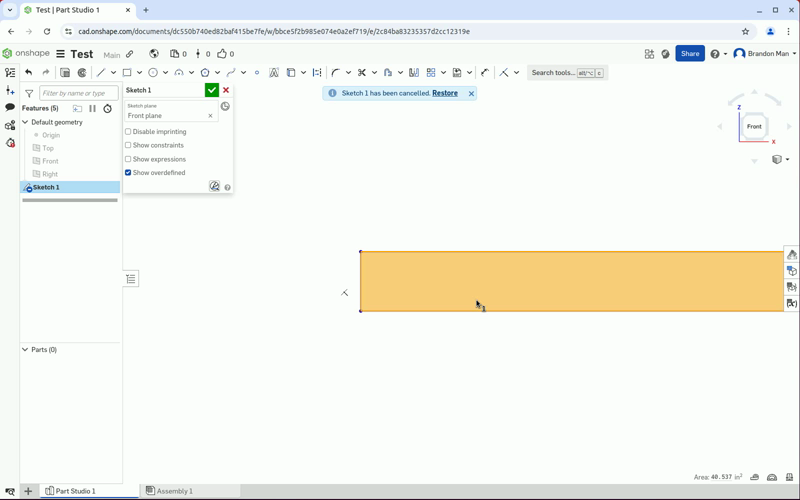
scroll(-6)
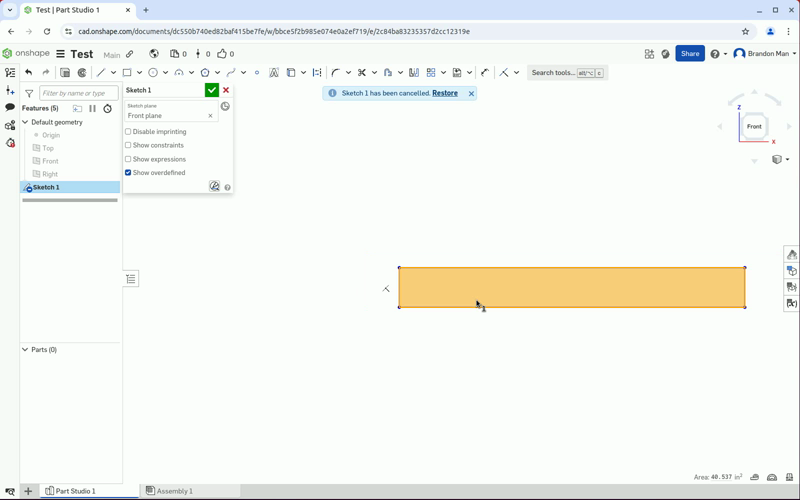
scroll(-6)
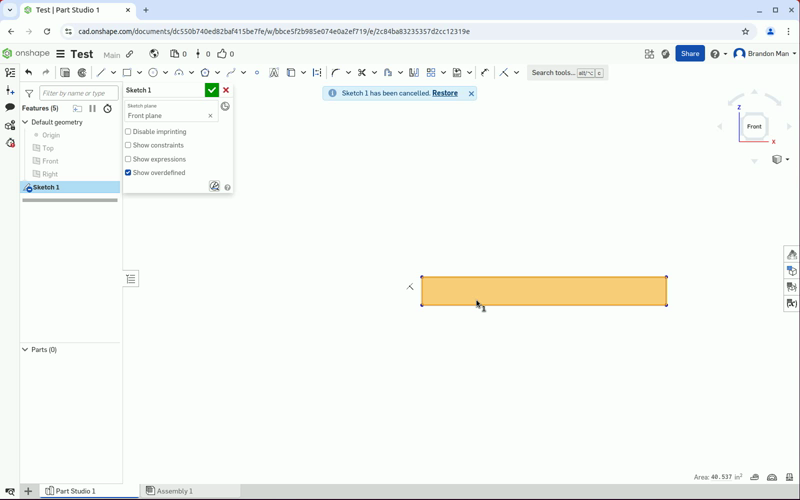
scroll(-6)
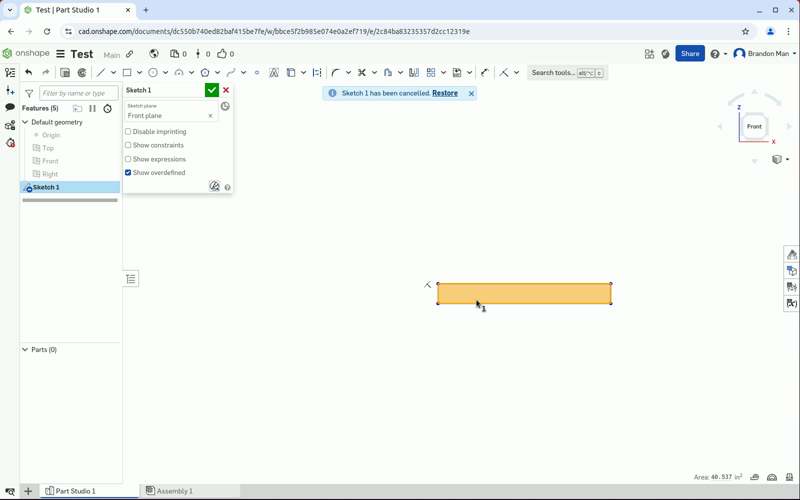
scroll(-6)
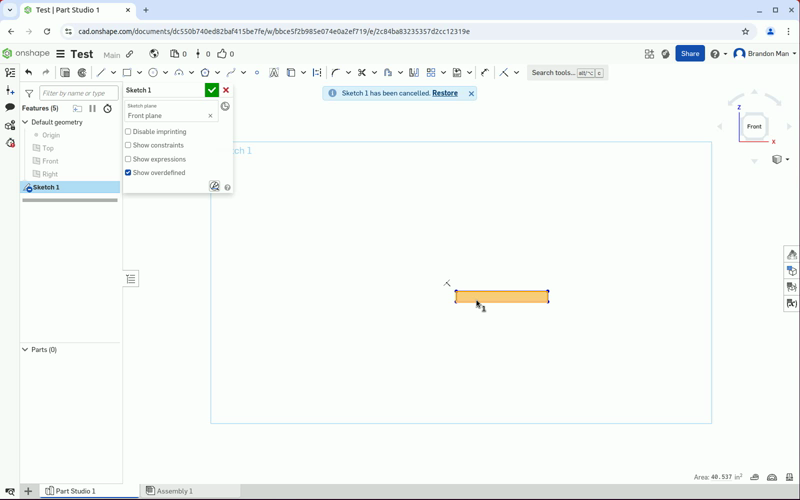
mouse_move(73, 352)
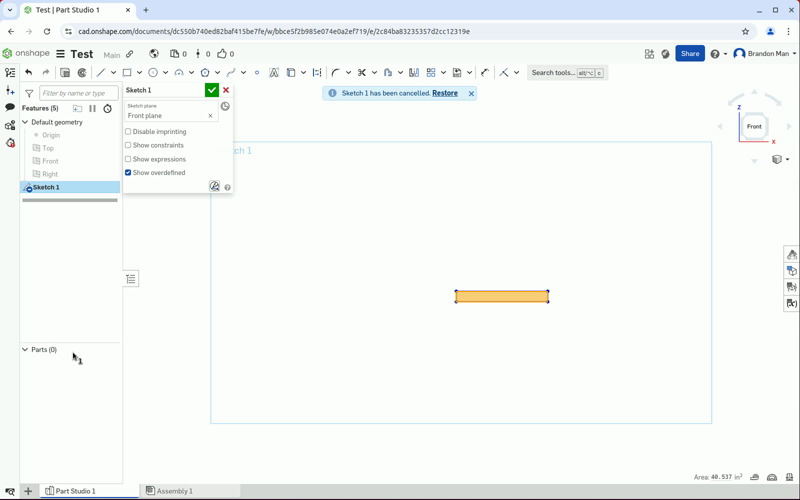
key(shift+y)
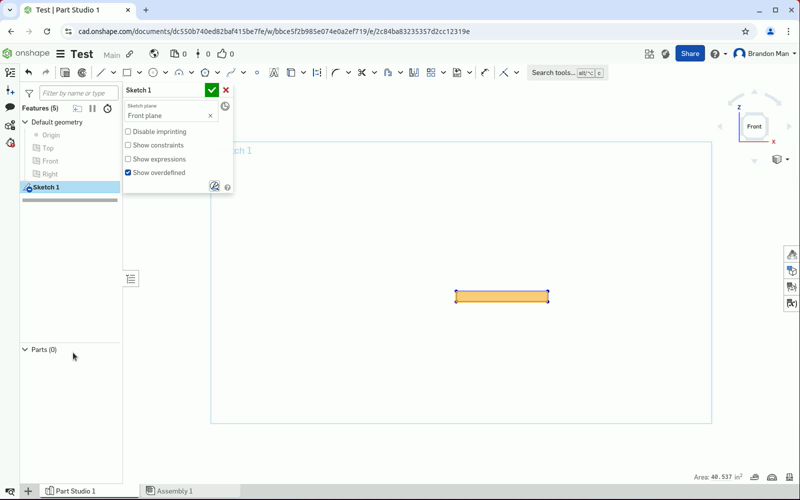
key(shift+e)
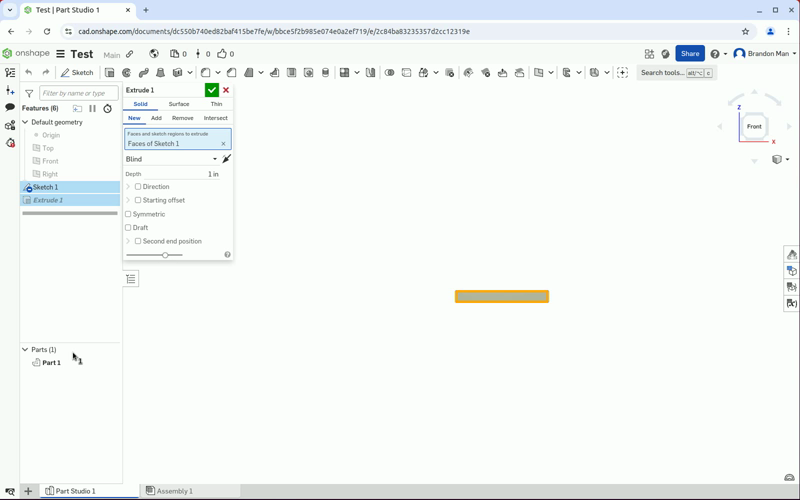
mouse_move(143, 106)
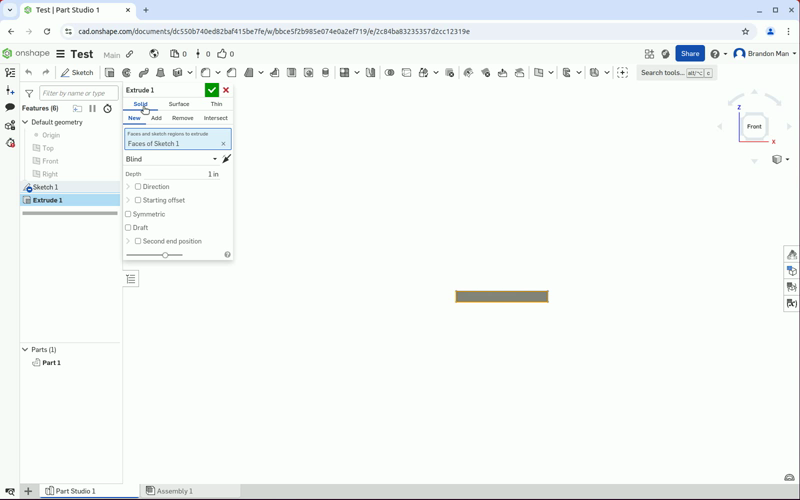
click(143, 106)
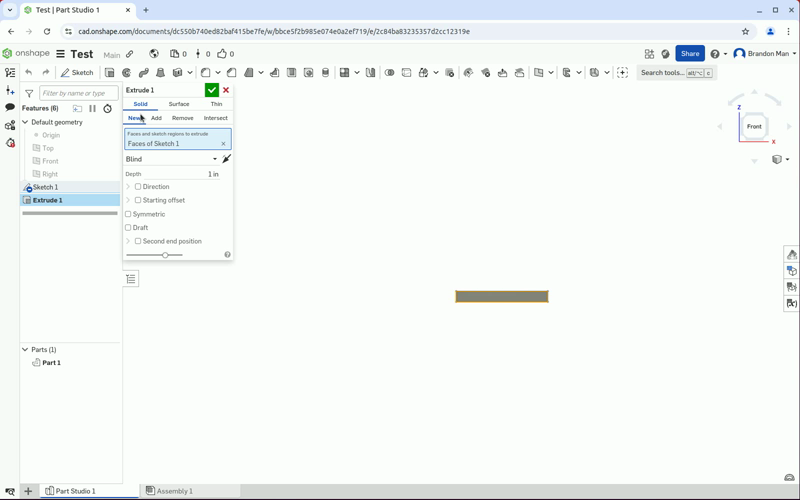
mouse_move(137, 120)
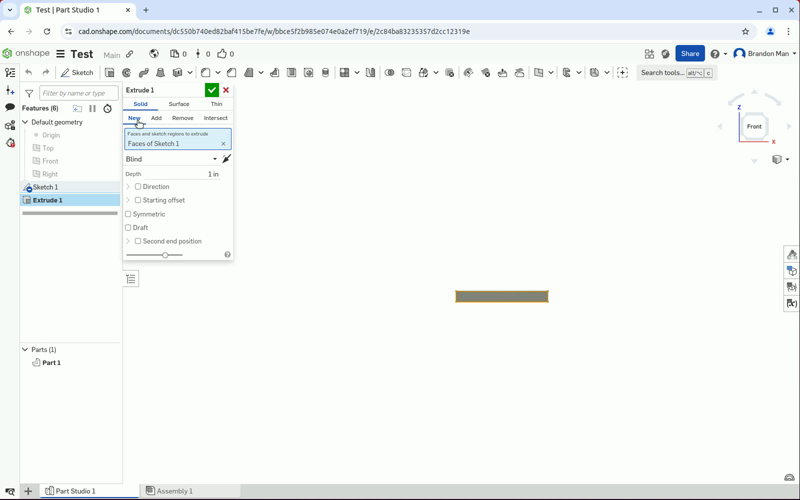
click(137, 120)
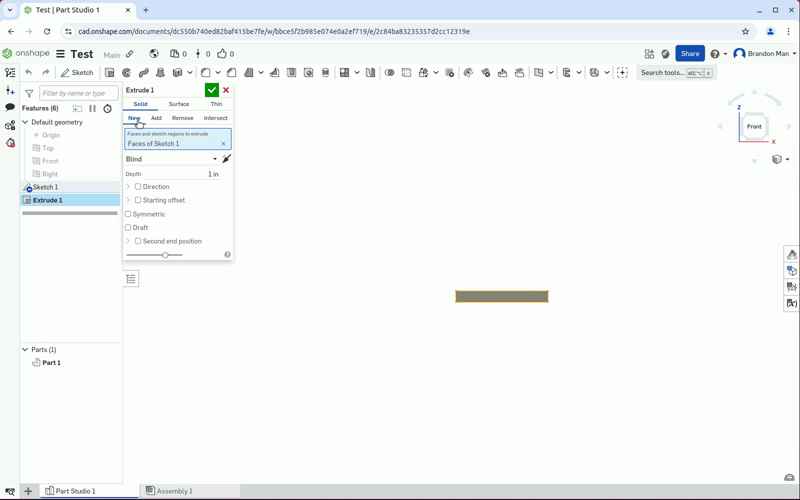
key(tab, 4)
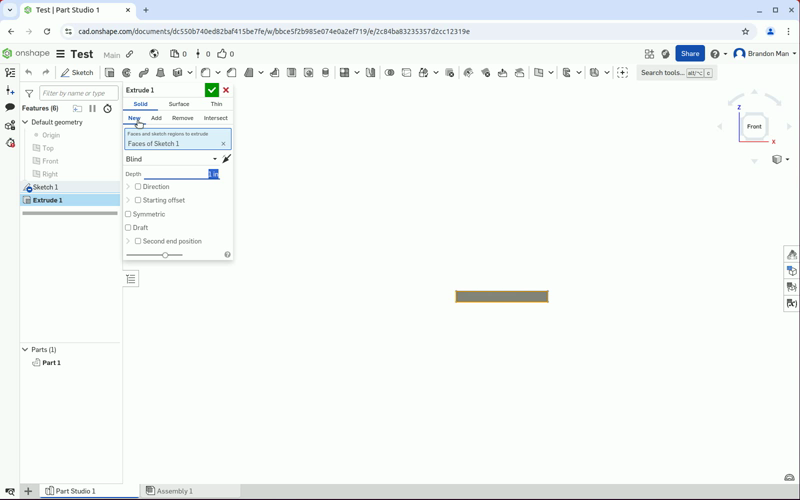
text(20.701)
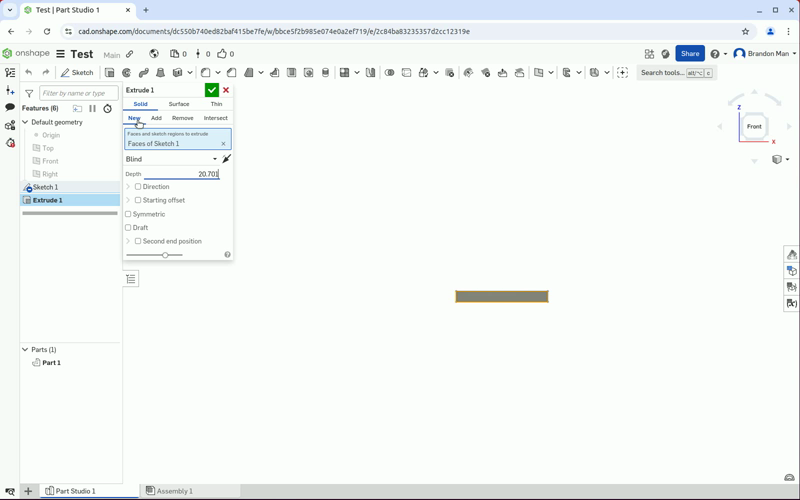
key(tab, 3)
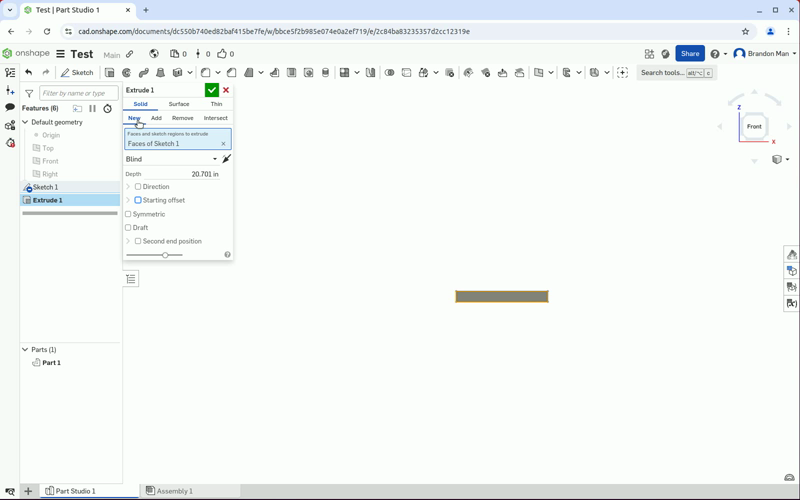
key(tab, 2)
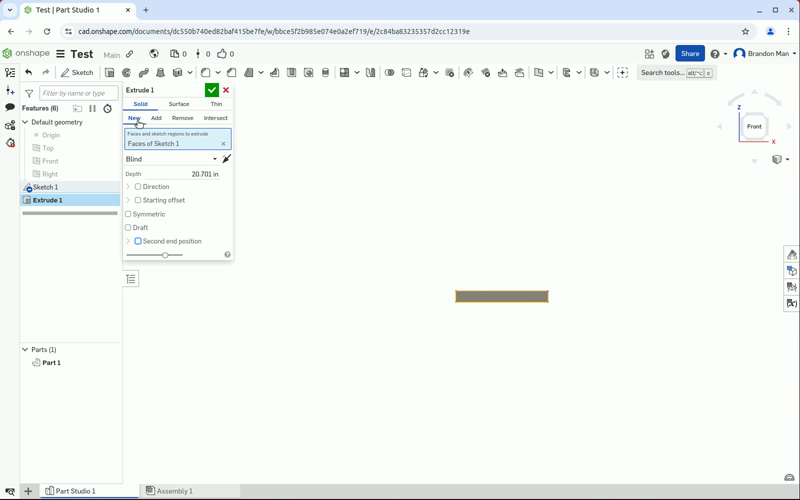
key(space)
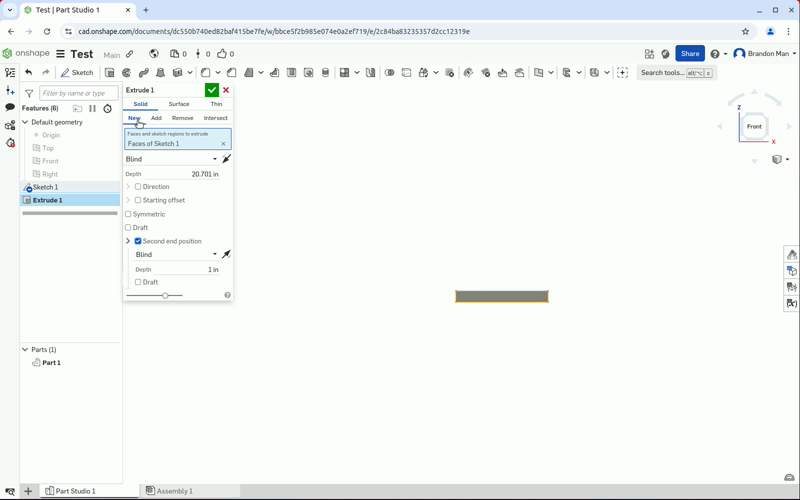
key(tab, 3)
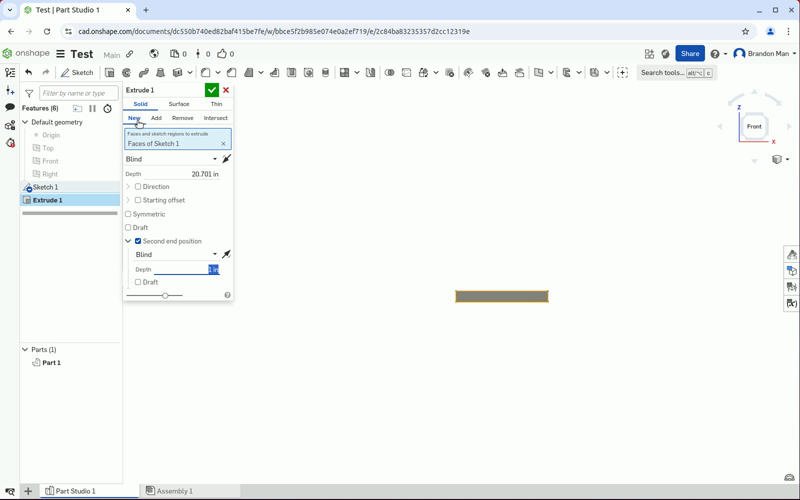
text(20.701)
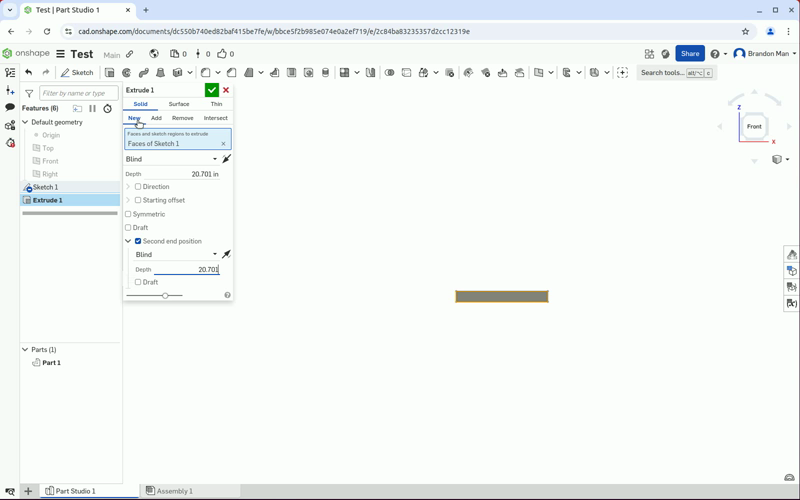
key(enter)
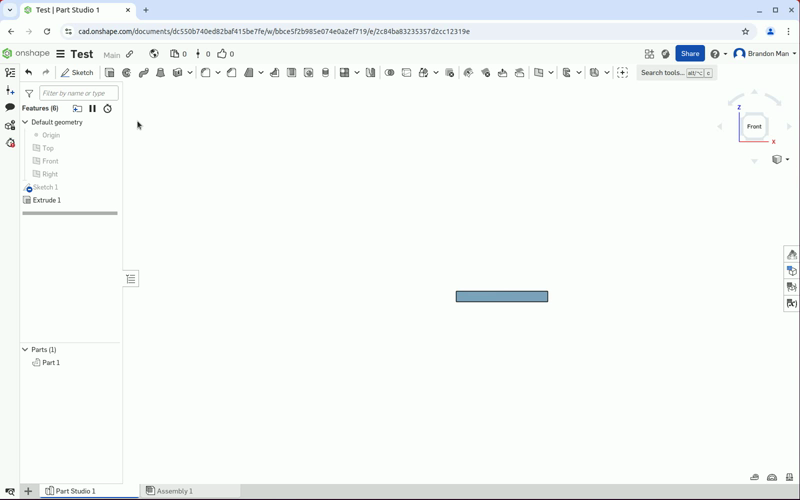
key(shift+h)
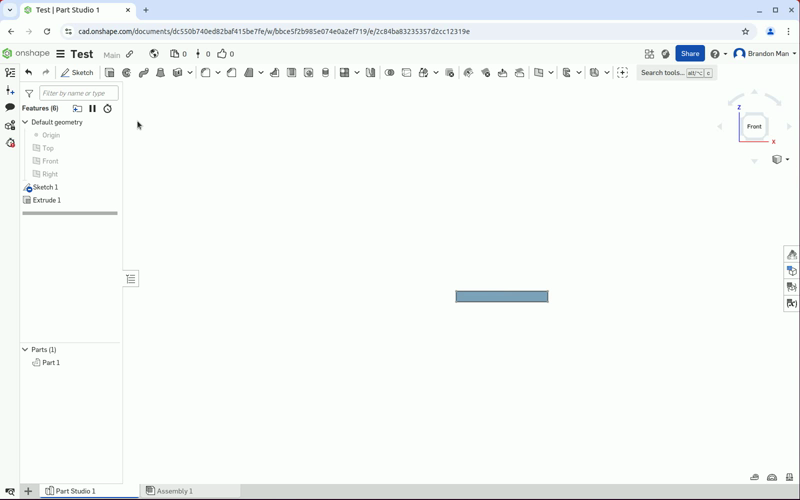
key(shift+h)
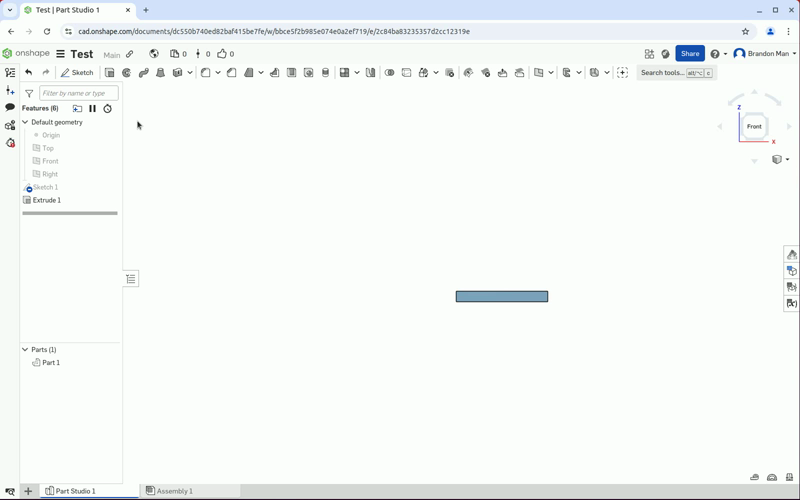
mouse_move(73, 189)
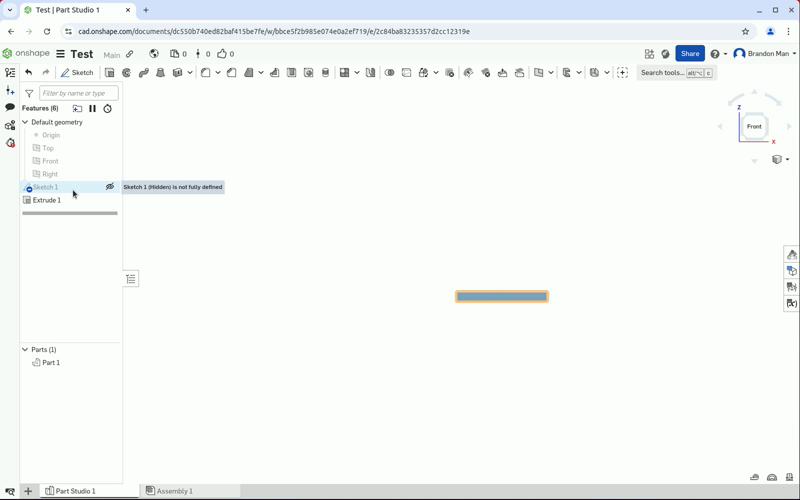
click(73, 189)
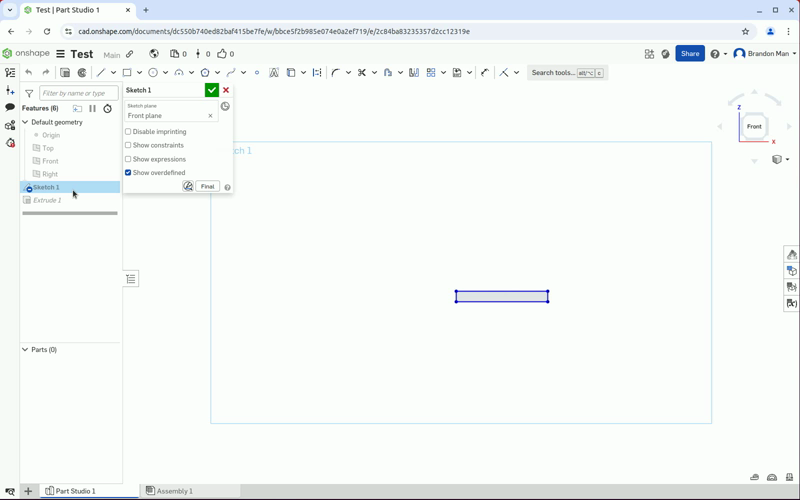
mouse_move(229, 92)
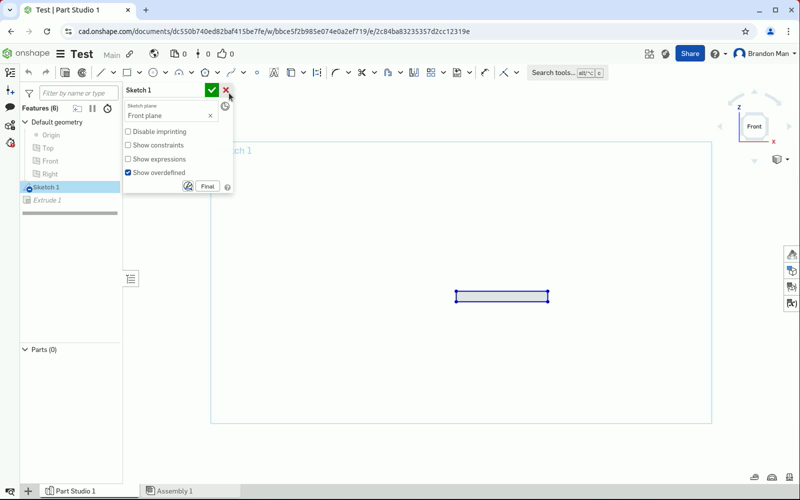
click(229, 92)
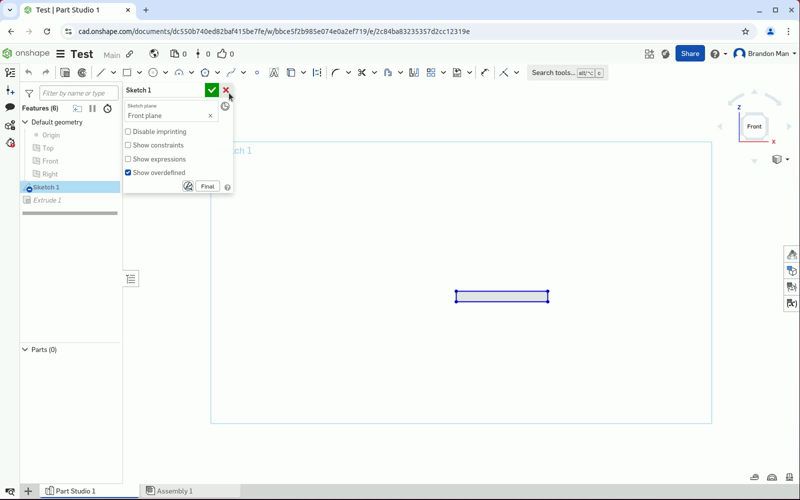
key(shift+s)
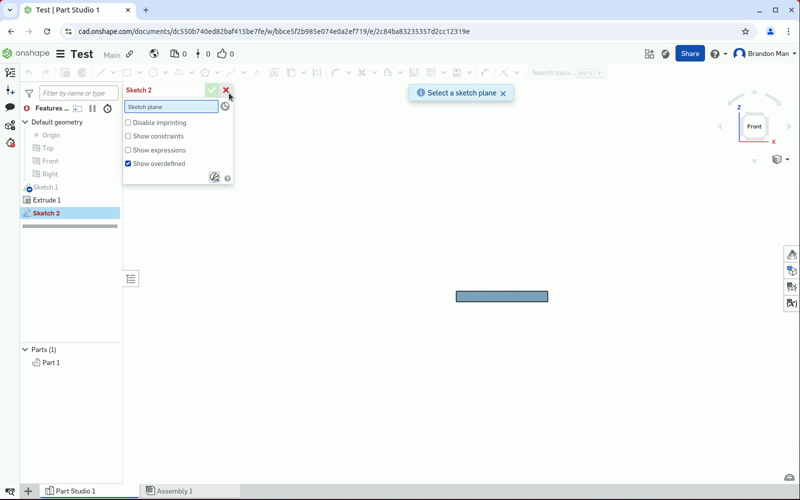
mouse_move(73, 163)
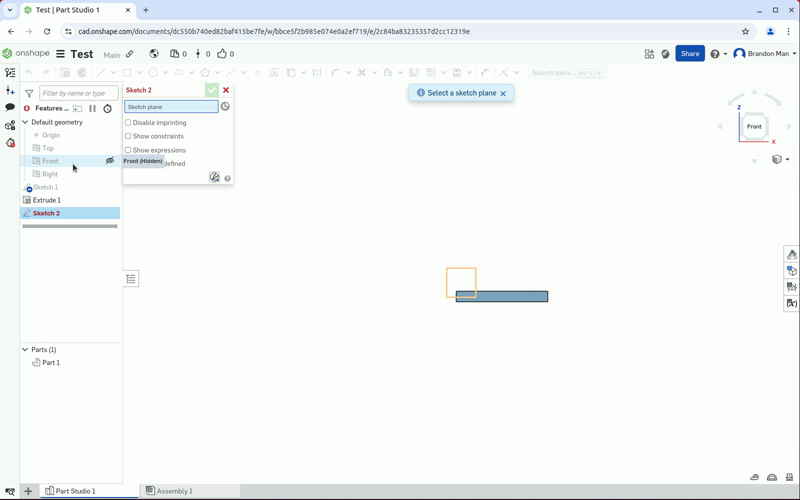
click(73, 163)
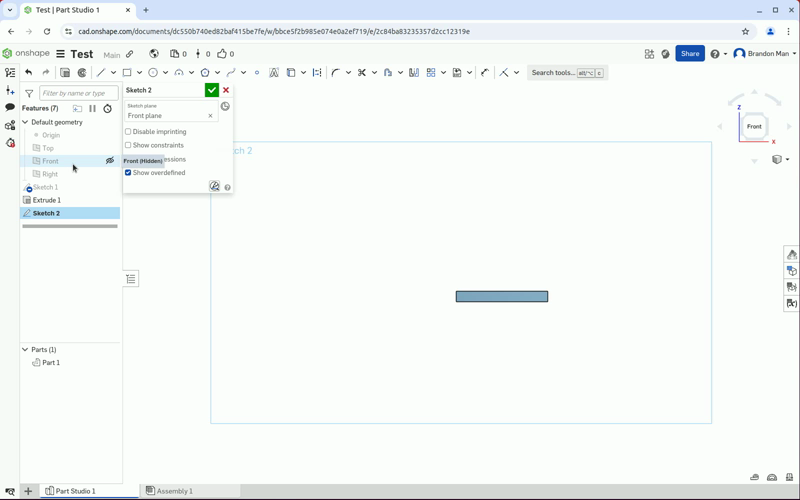
mouse_move(73, 352)
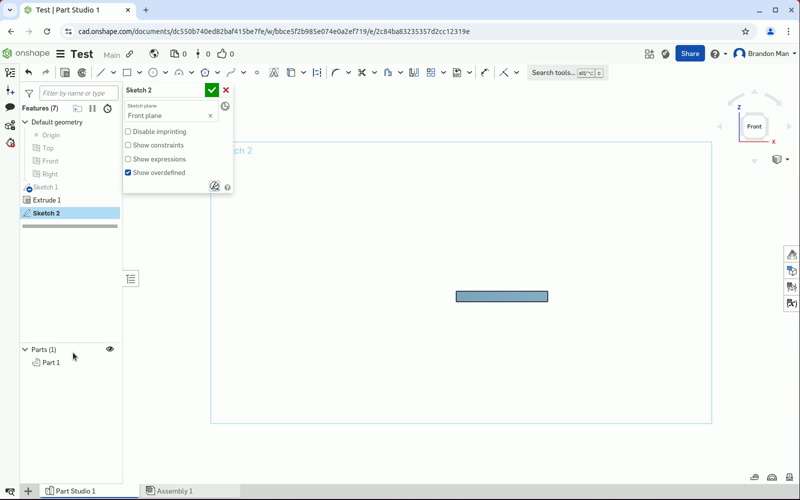
key(y)
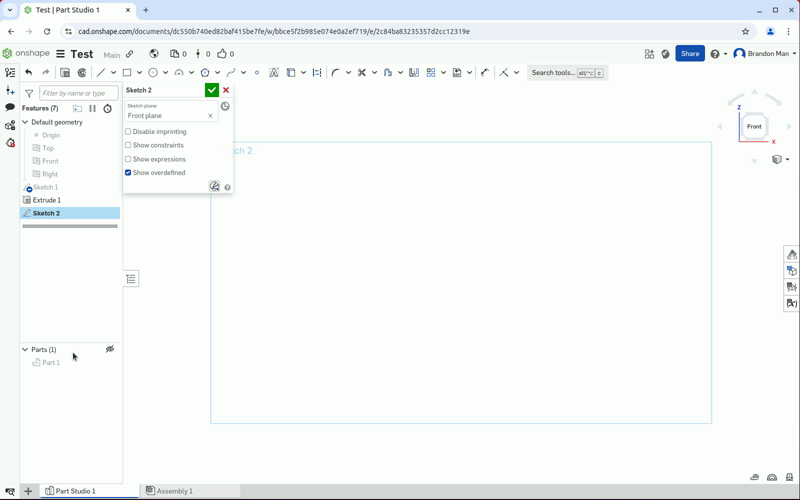
key(l)
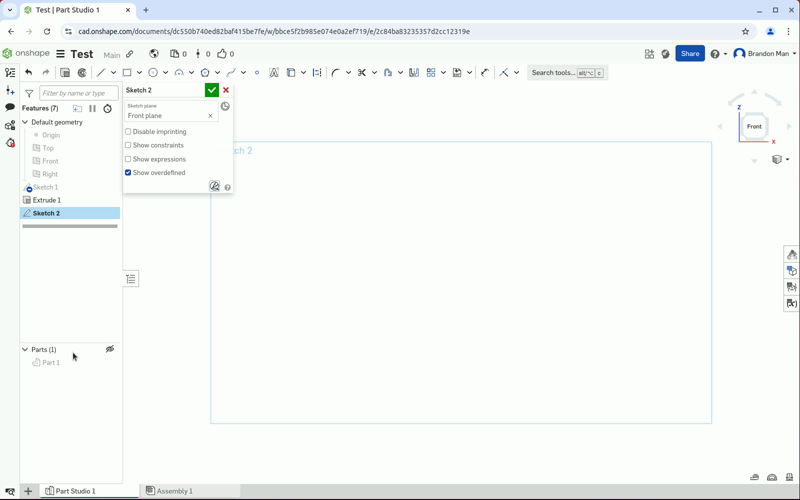
key_down(shift)
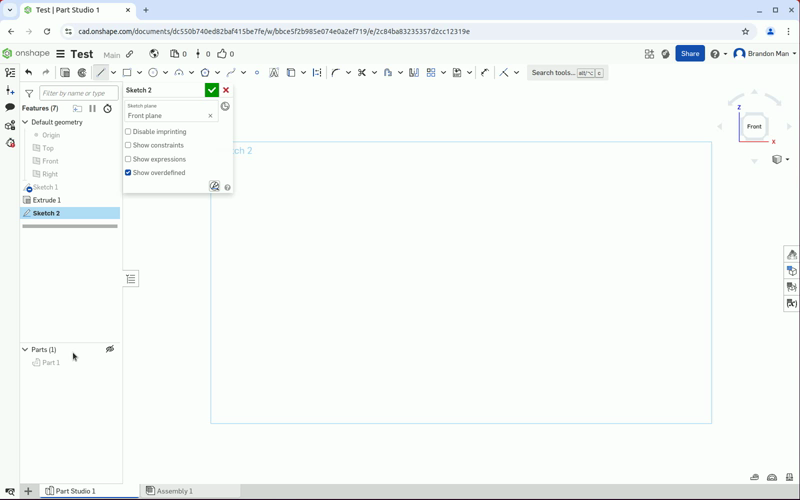
mouse_move(369, 210)
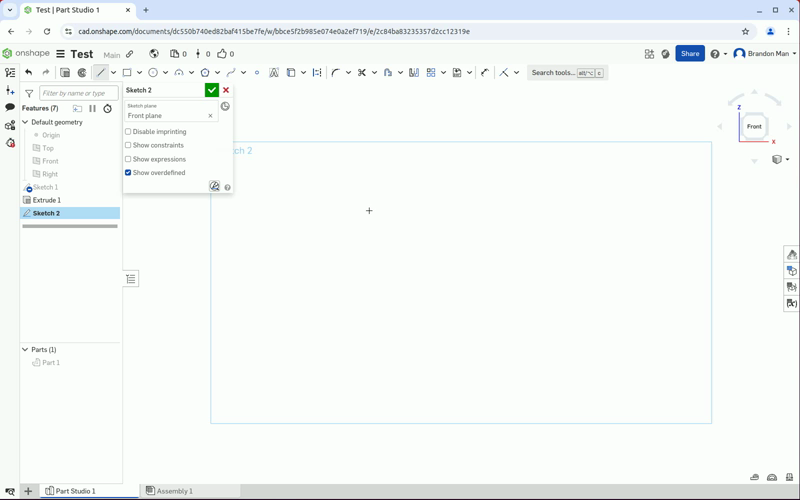
click(369, 210)
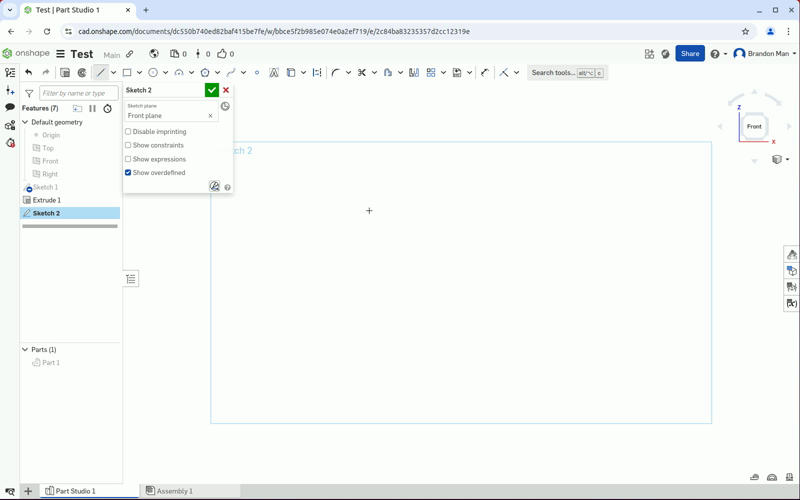
key_up(shift)
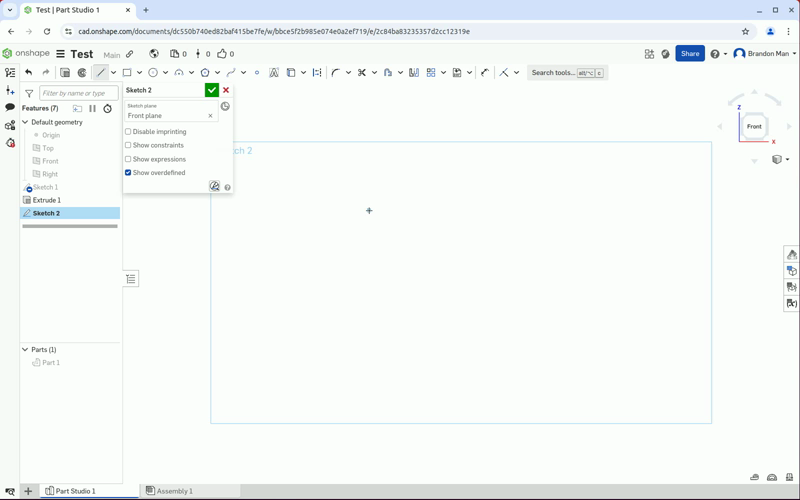
key_down(shift)
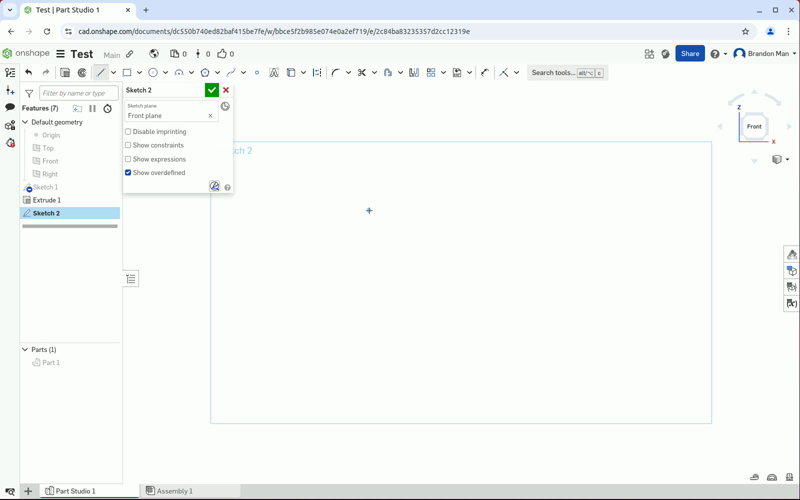
mouse_move(455, 210)
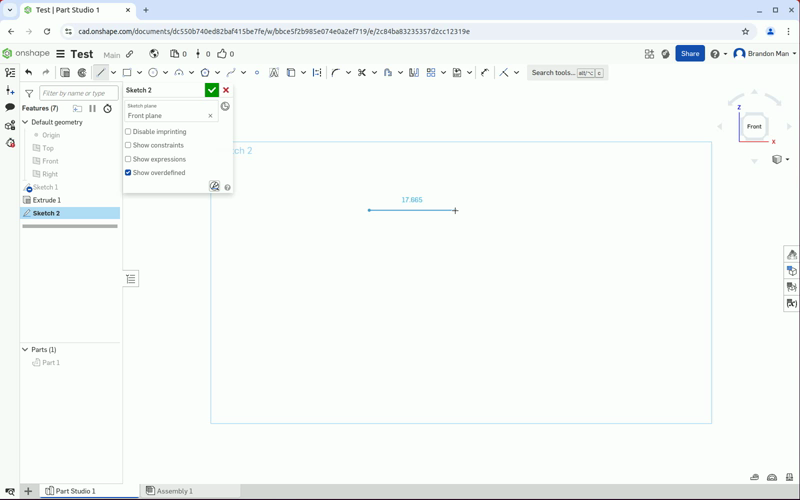
click(455, 210)
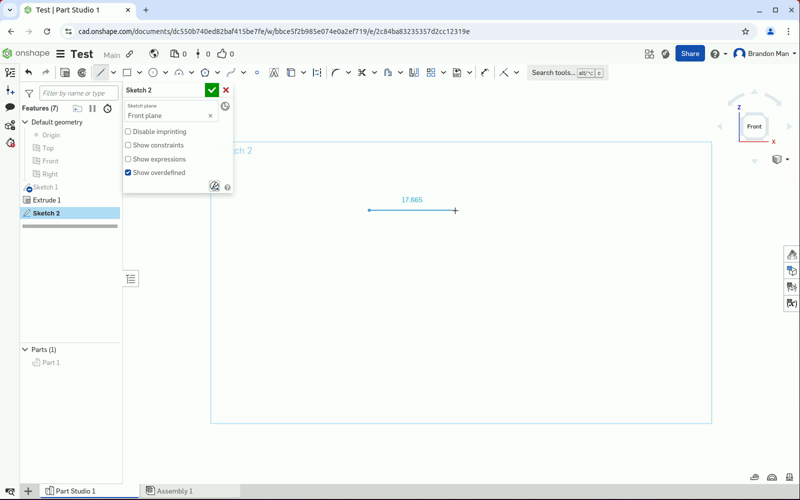
key_up(shift)
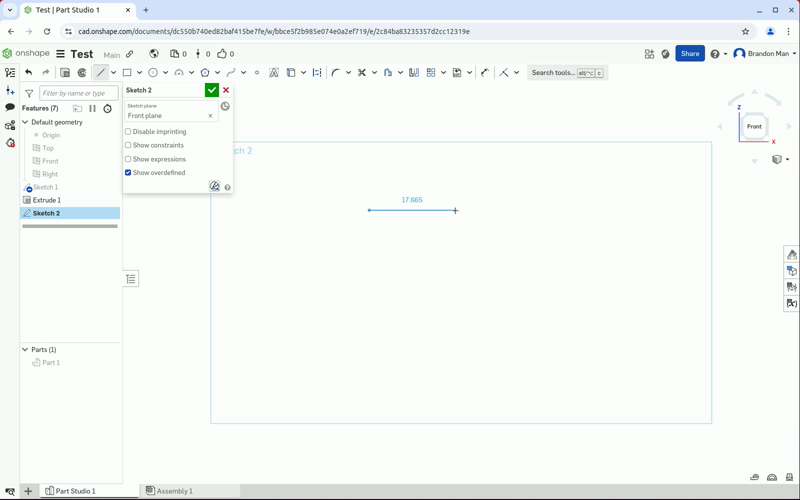
key_down(shift)
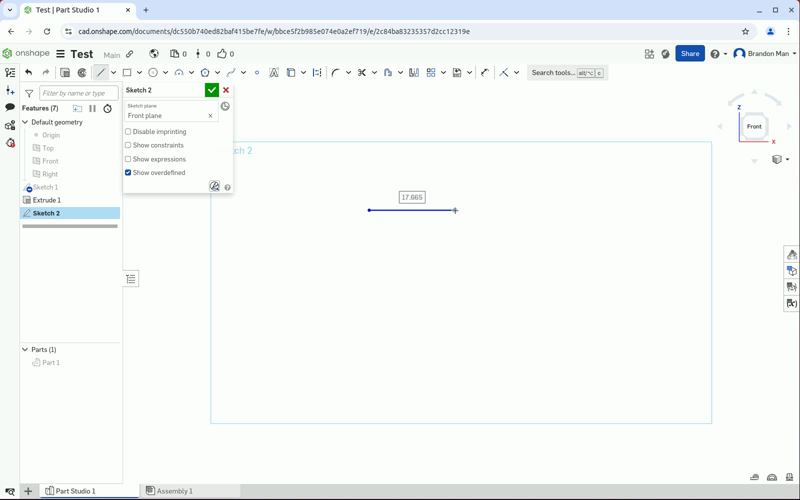
mouse_move(455, 290)
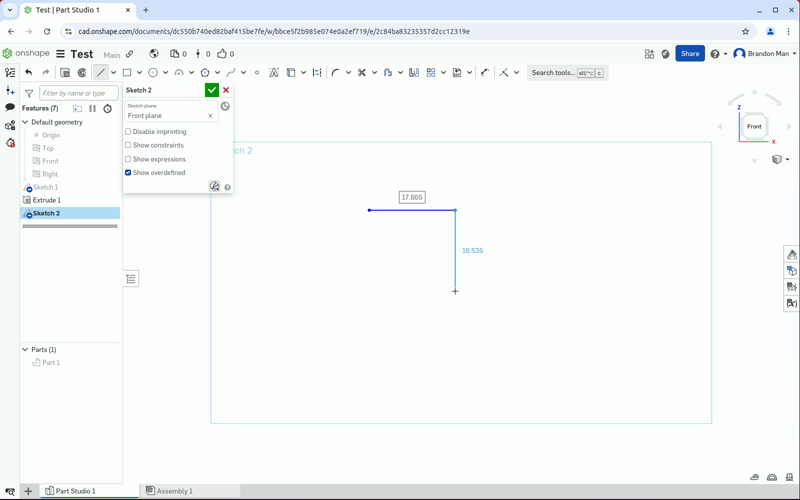
click(455, 290)
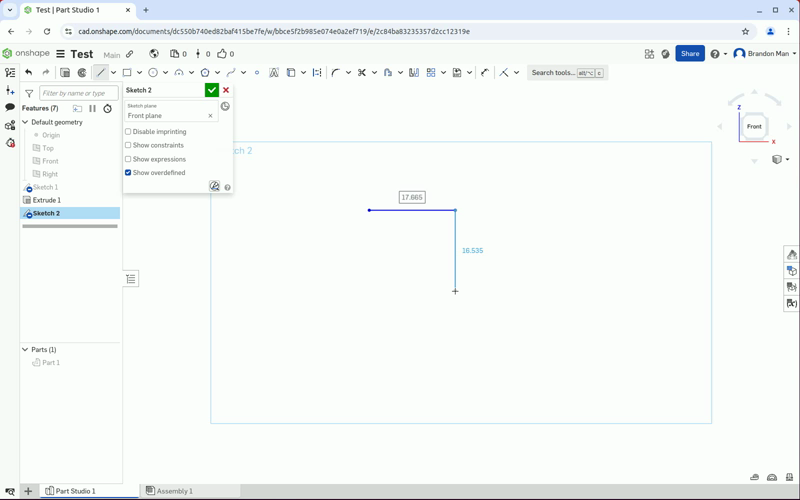
key_up(shift)
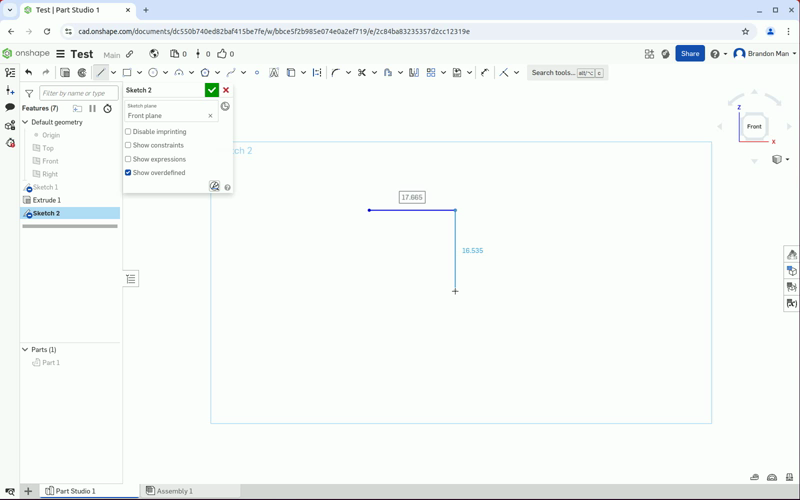
key_down(shift)
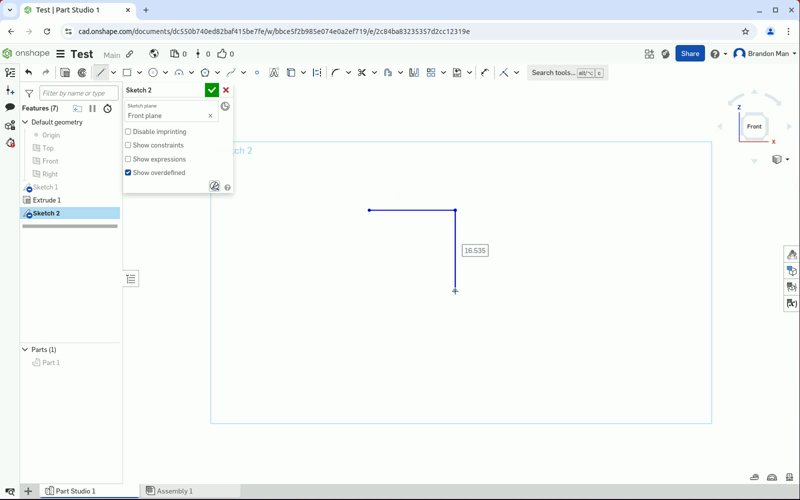
mouse_move(546, 290)
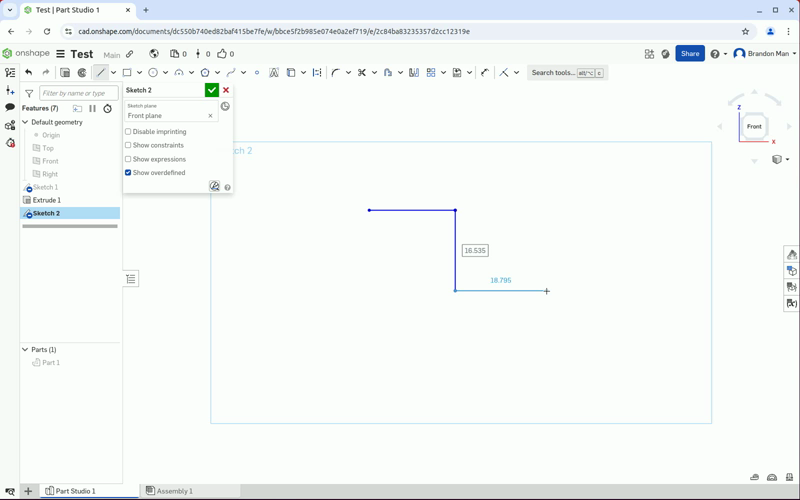
click(546, 290)
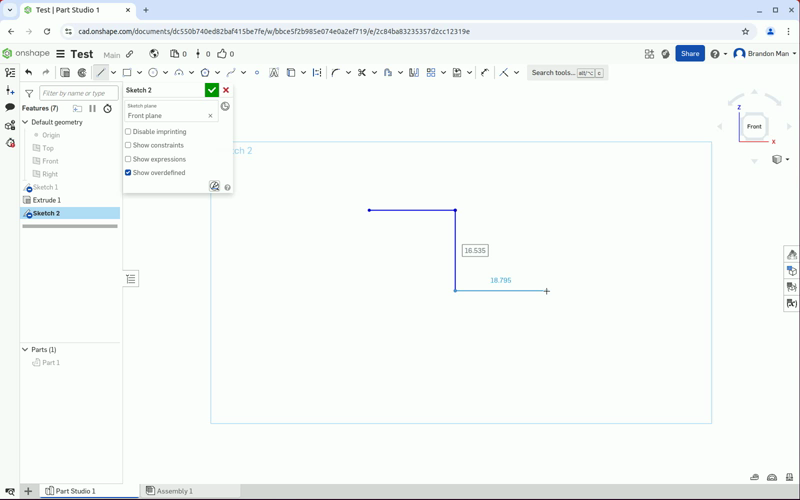
key_up(shift)
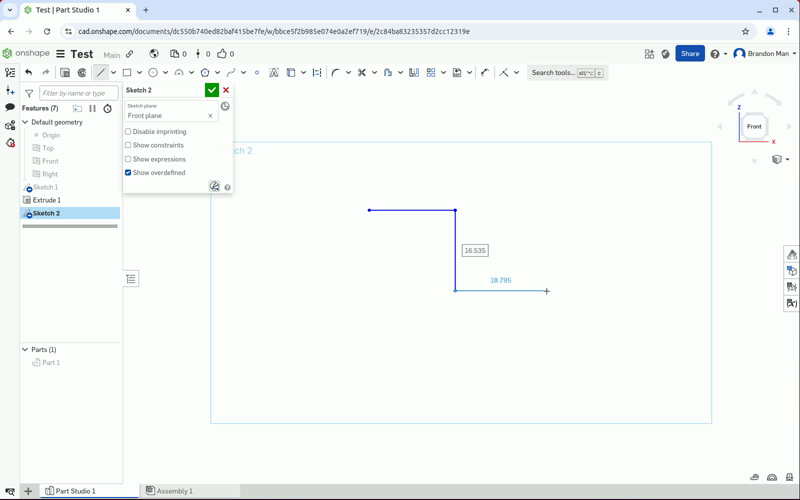
key_down(shift)
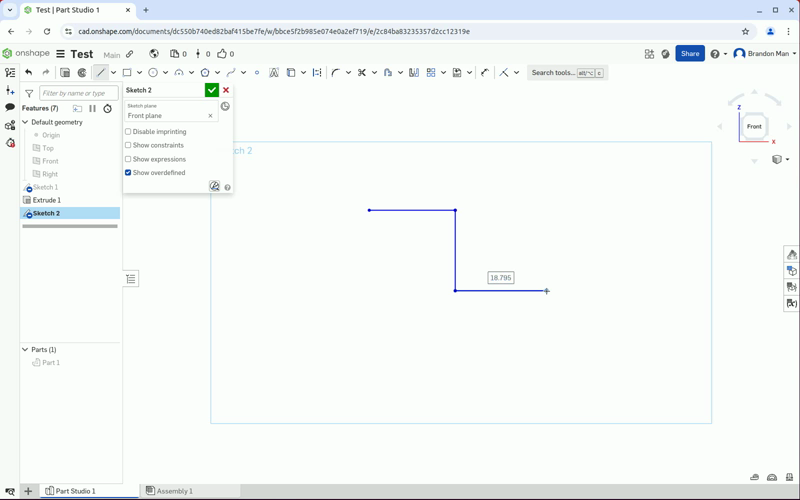
mouse_move(546, 169)
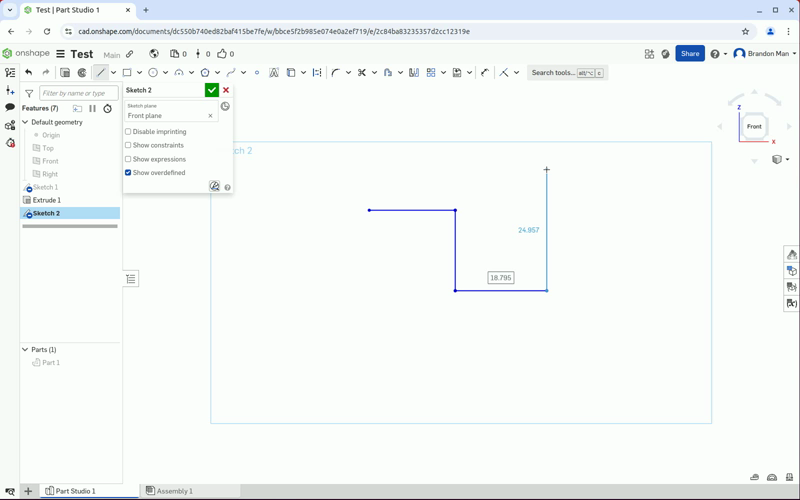
click(546, 169)
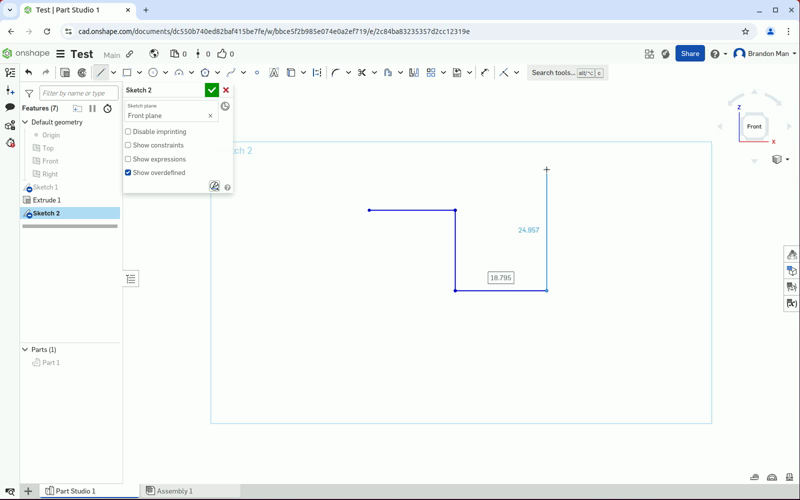
key_up(shift)
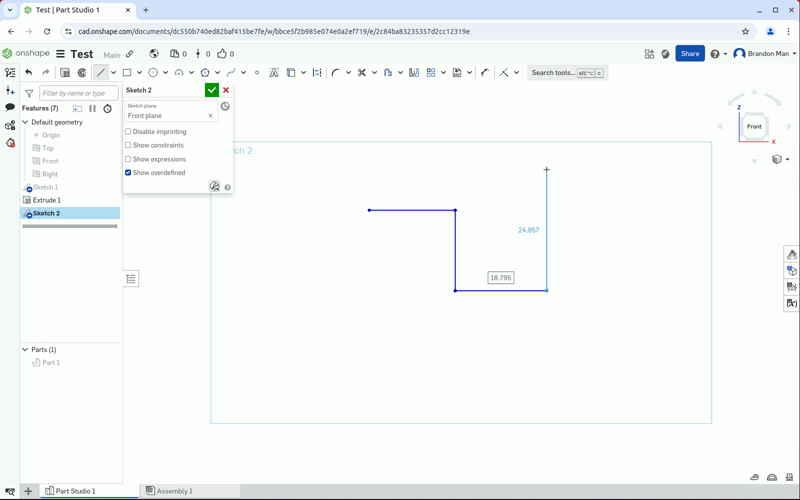
key_down(shift)
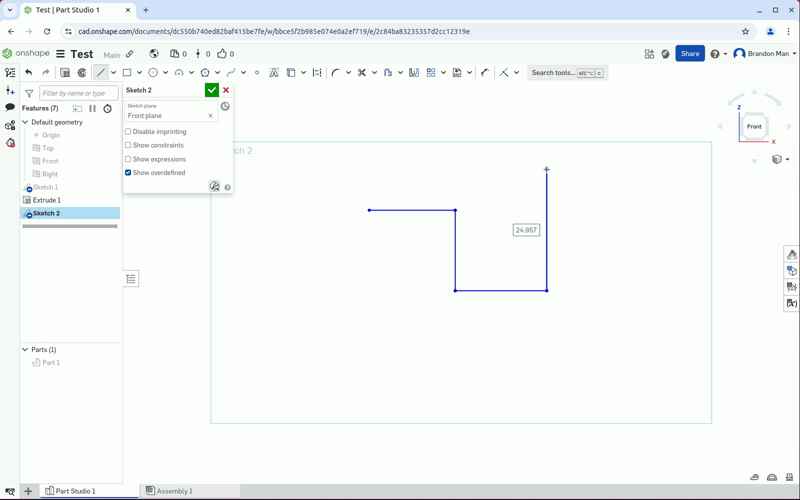
mouse_move(477, 169)
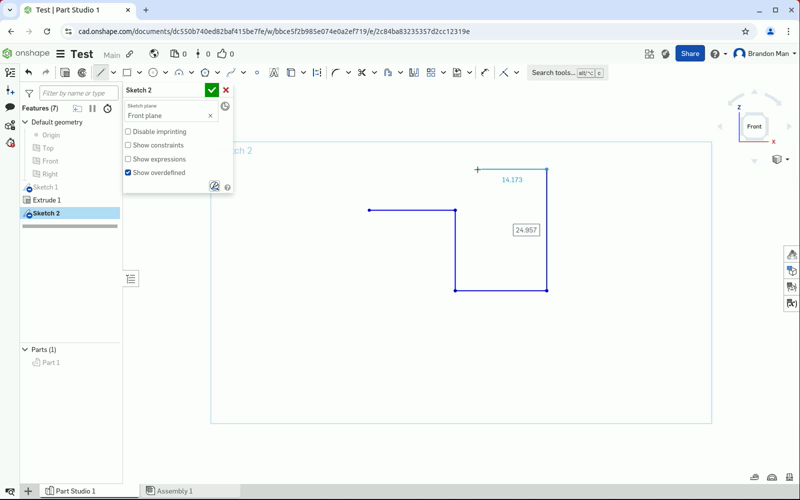
click(477, 169)
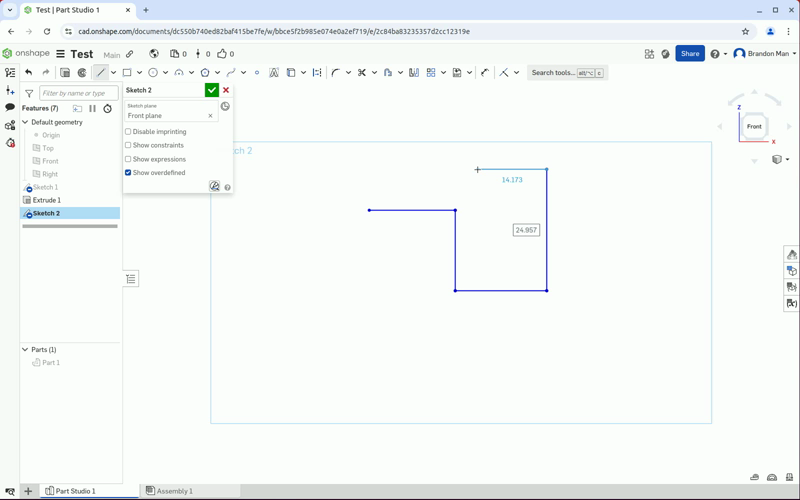
key_up(shift)
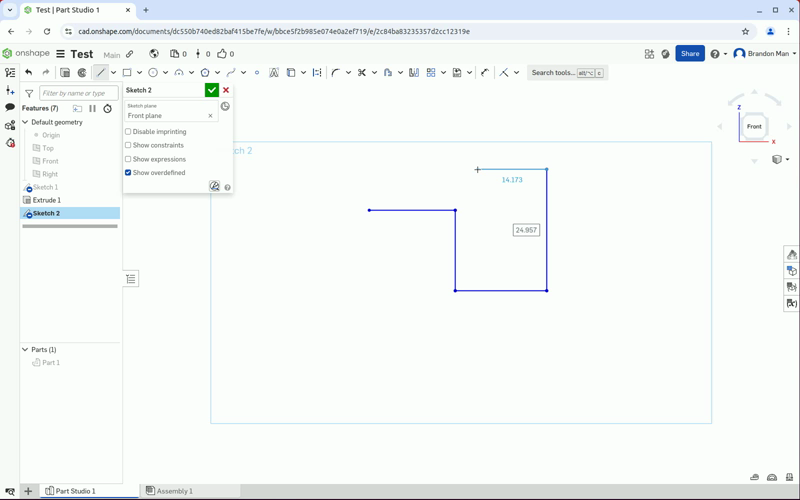
key_down(shift)
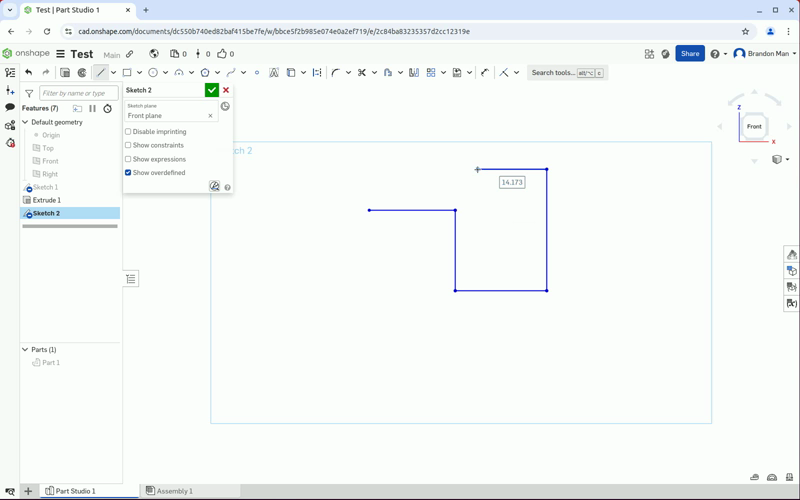
mouse_move(369, 195)
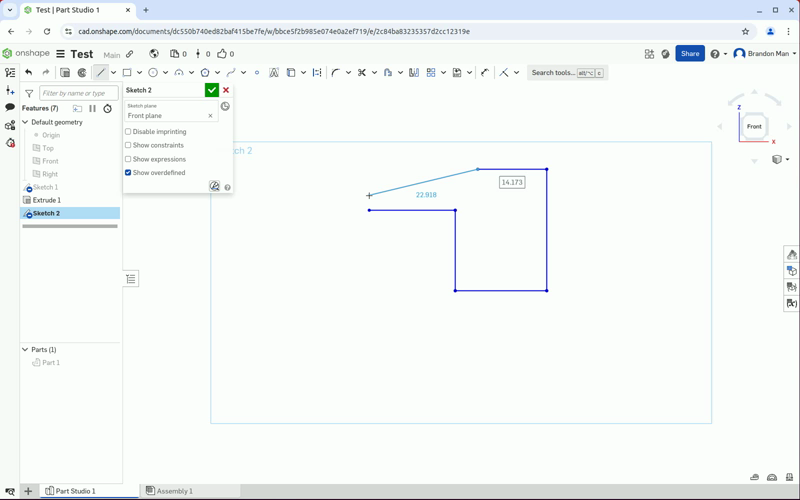
click(369, 195)
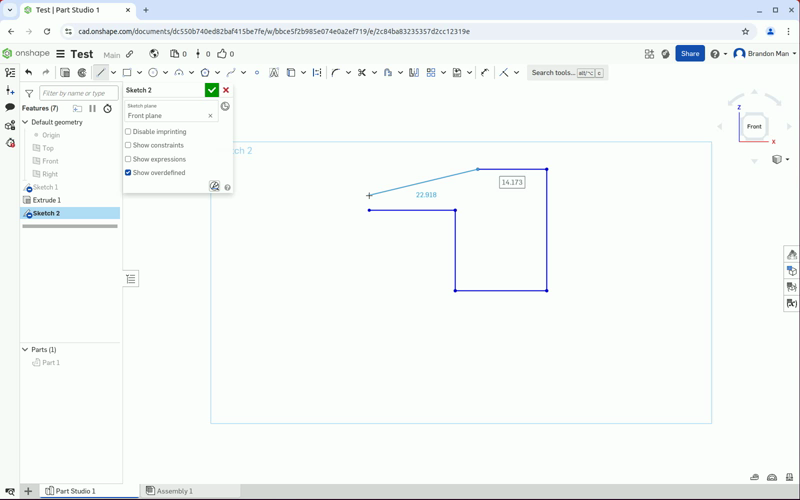
key_up(shift)
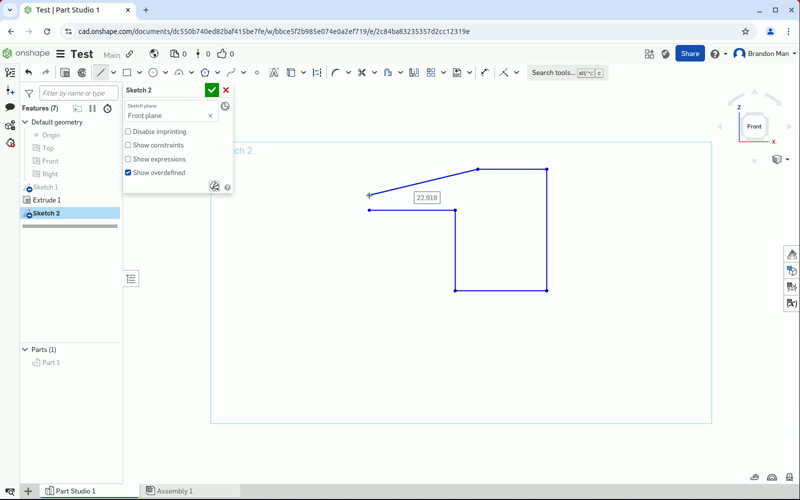
mouse_move(399, 195)
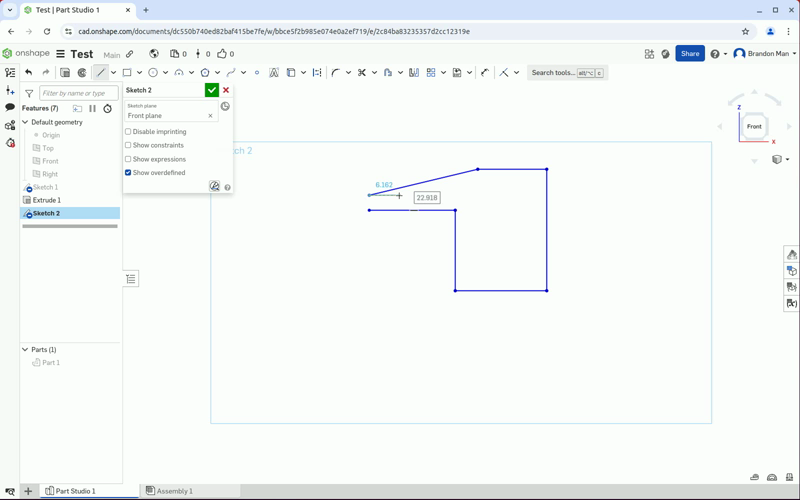
key_down(shift)
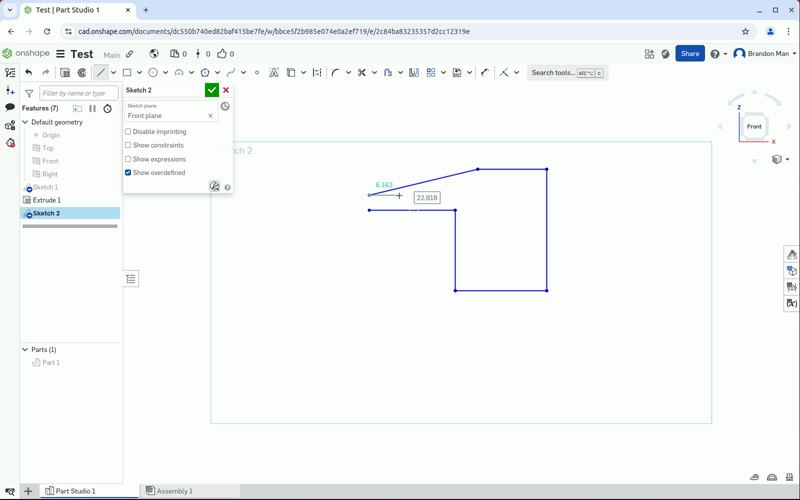
mouse_move(369, 210)
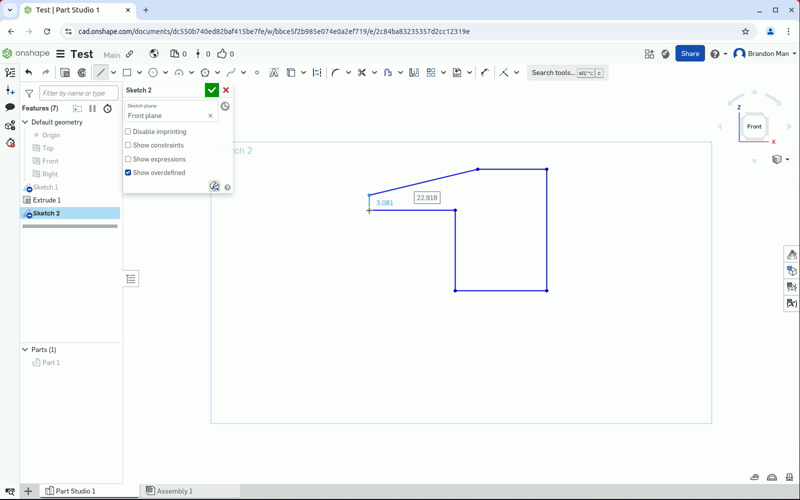
key_up(shift)
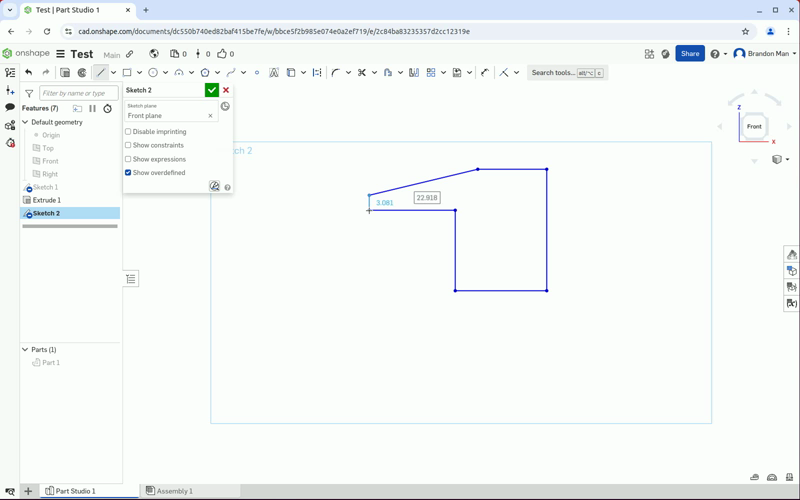
click(369, 210)
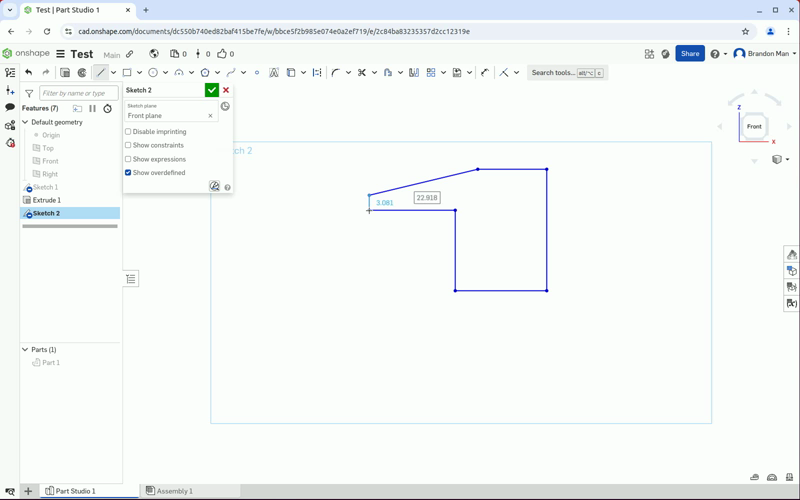
key(esc)
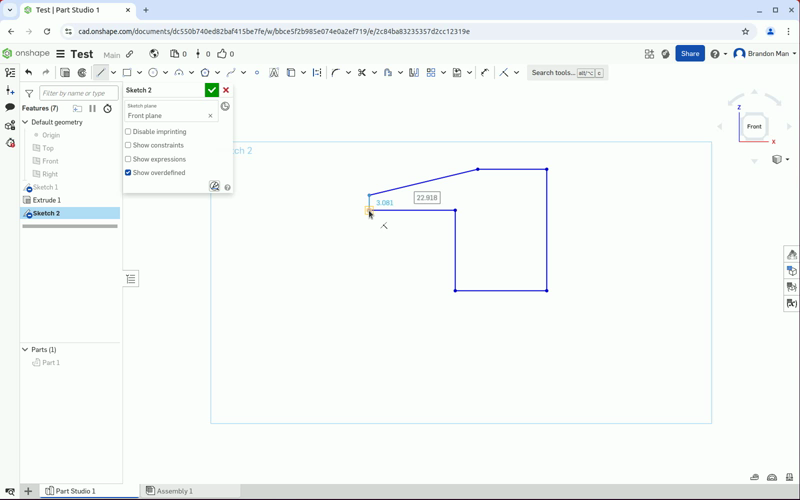
mouse_move(508, 185)
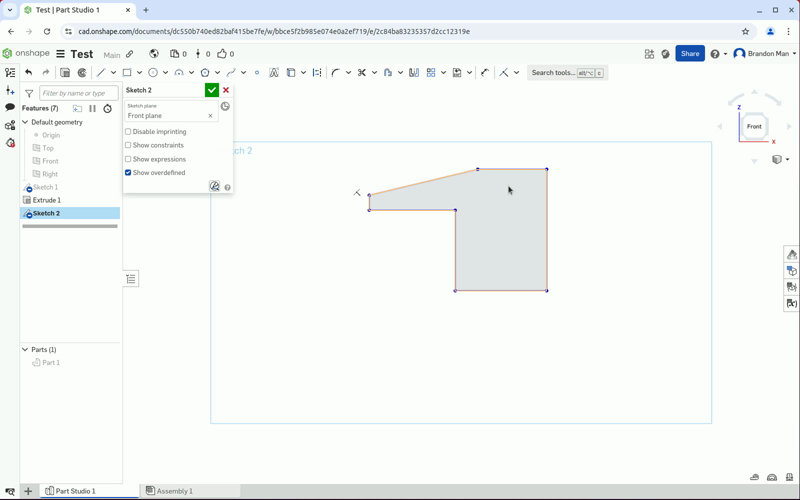
click(508, 185)
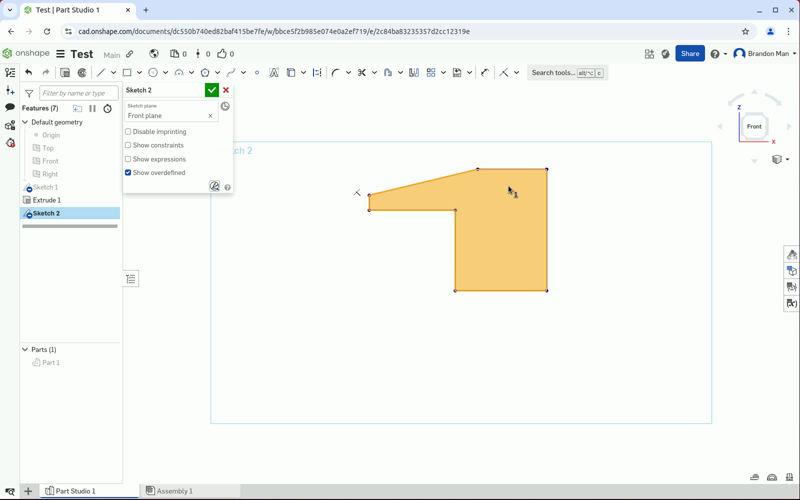
mouse_move(73, 352)
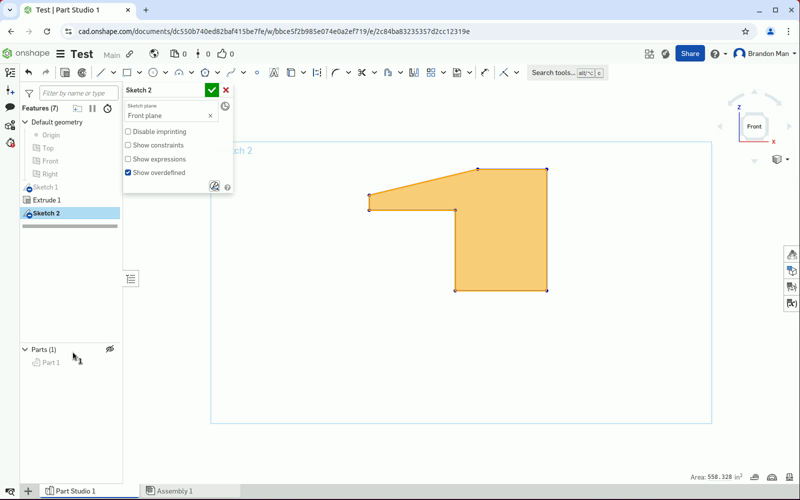
key(shift+y)
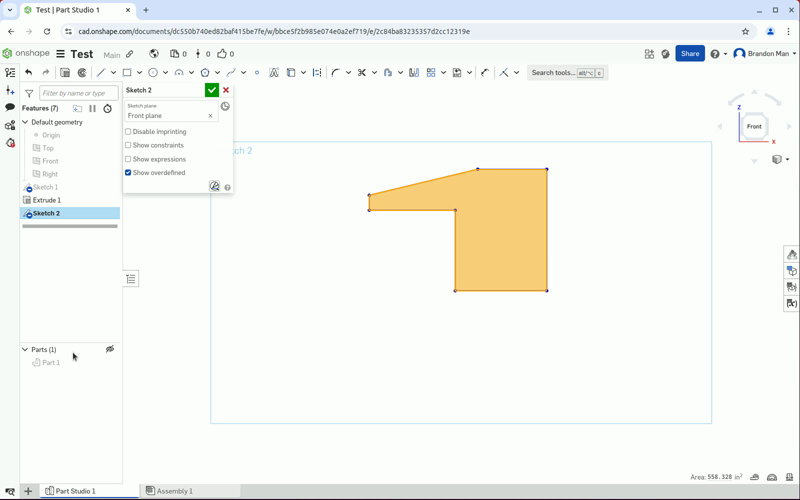
key(shift+e)
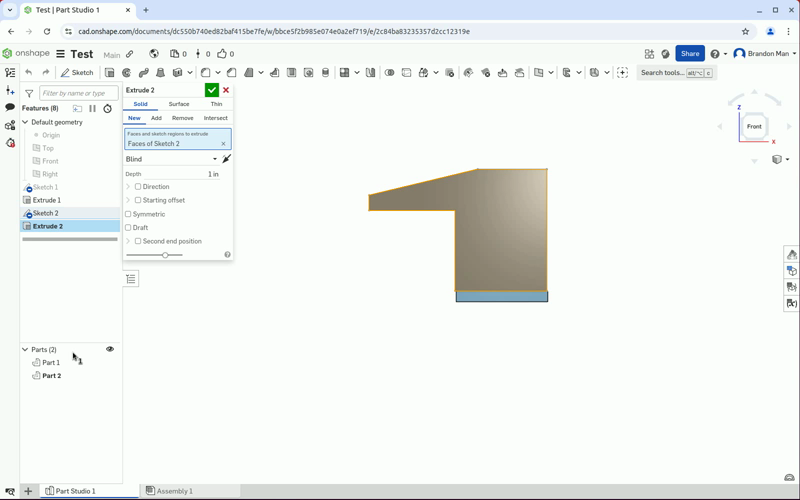
mouse_move(143, 106)
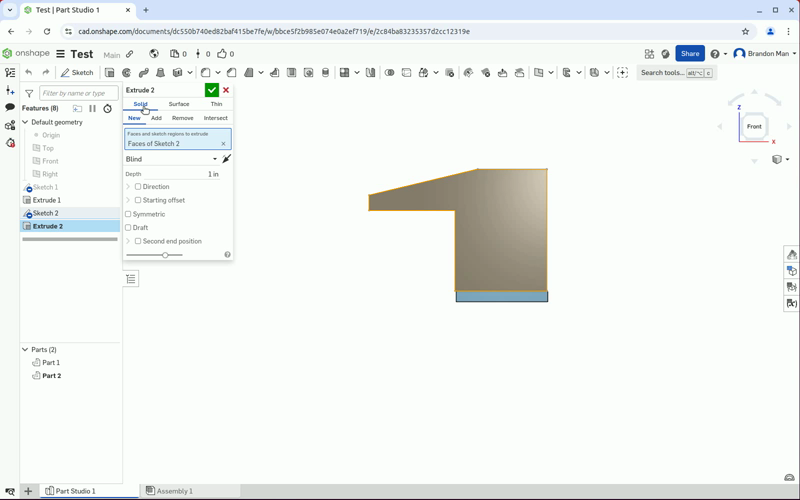
click(143, 106)
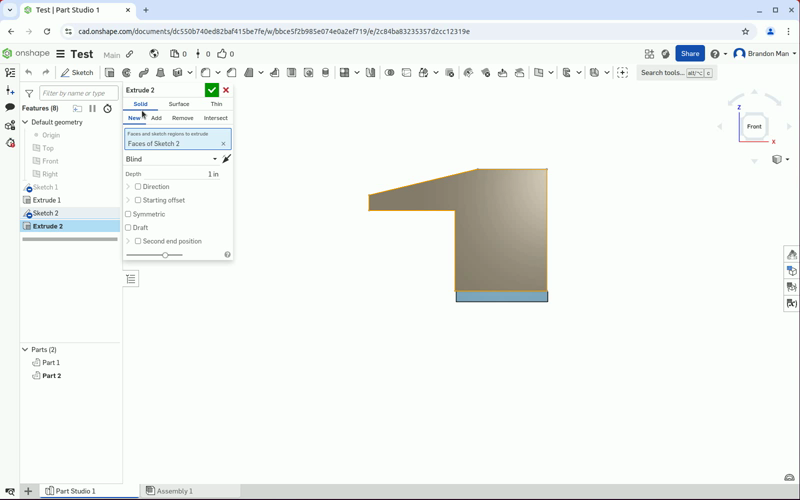
mouse_move(137, 120)
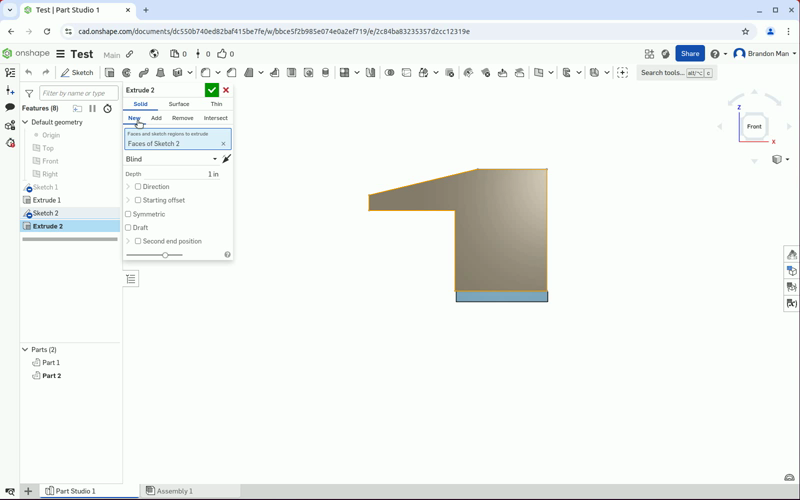
click(137, 120)
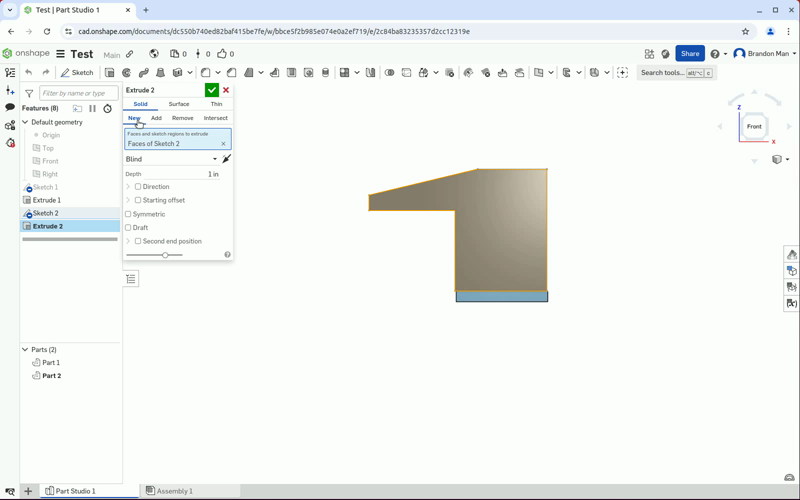
key(tab, 4)
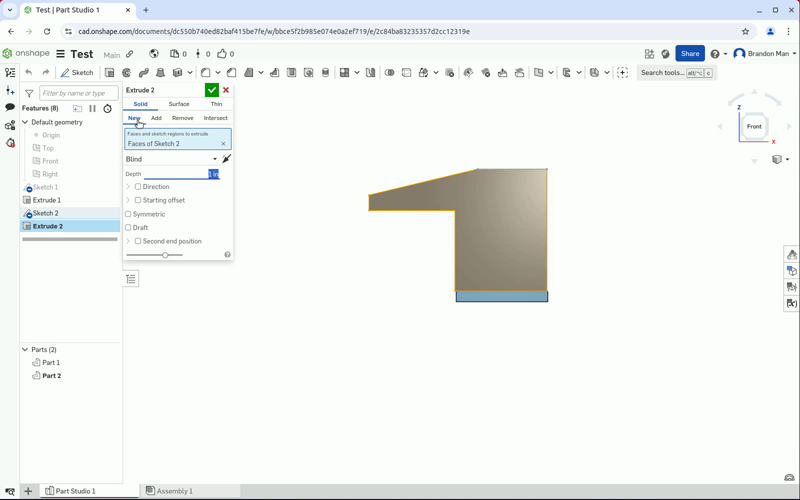
text(20.701)
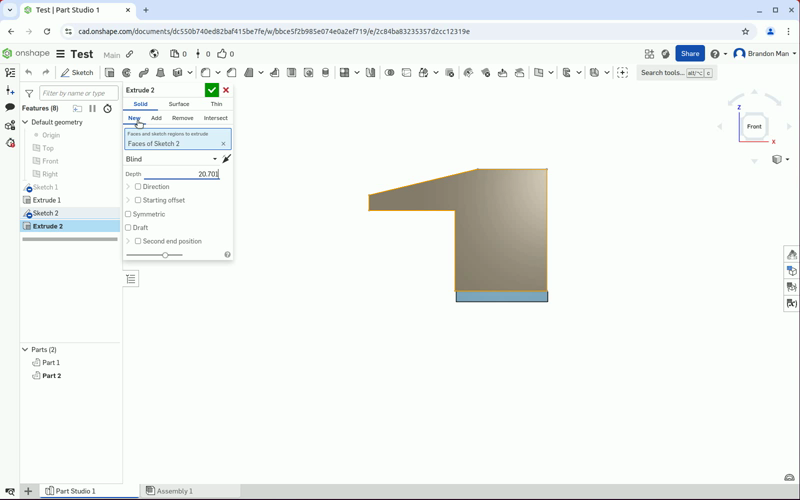
key(tab, 3)
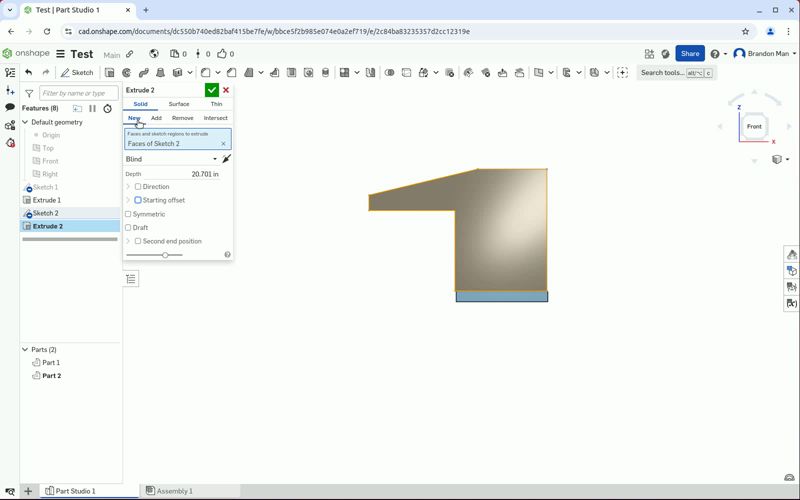
key(tab, 2)
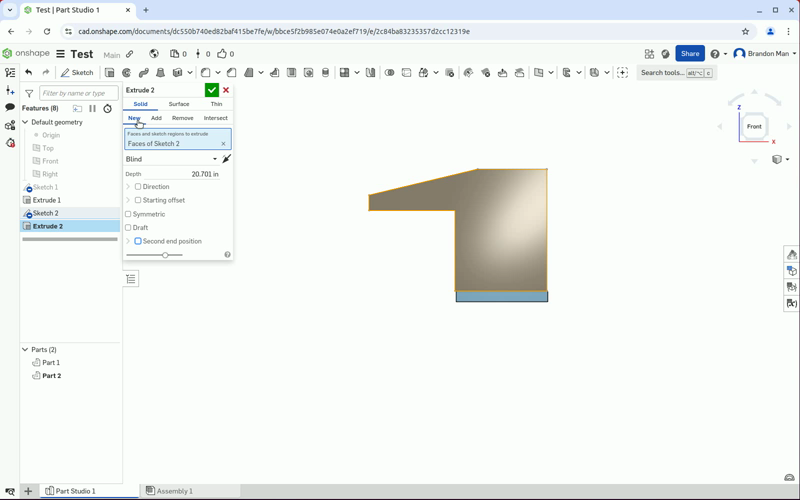
key(space)
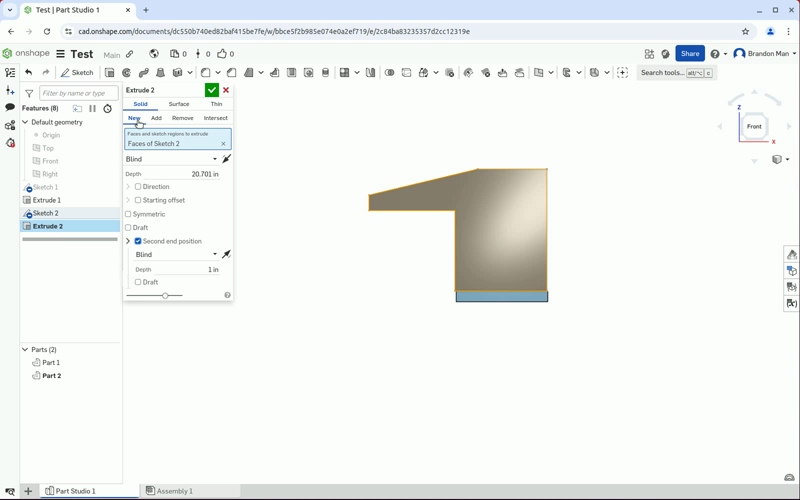
key(tab, 3)
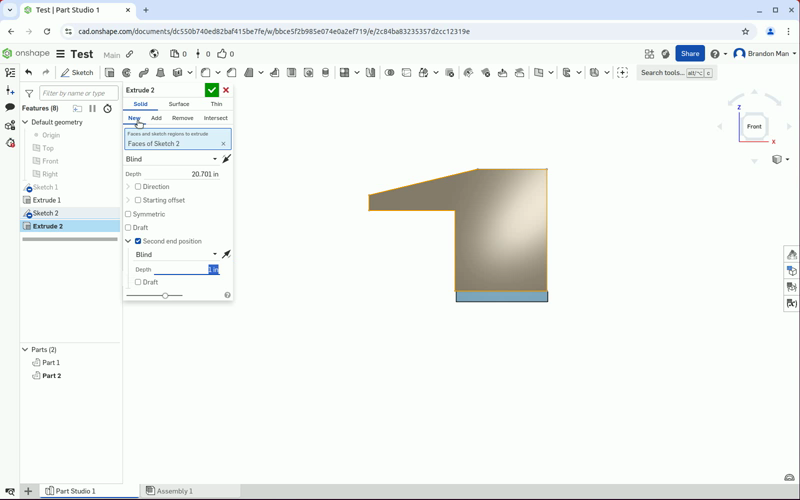
text(20.701)
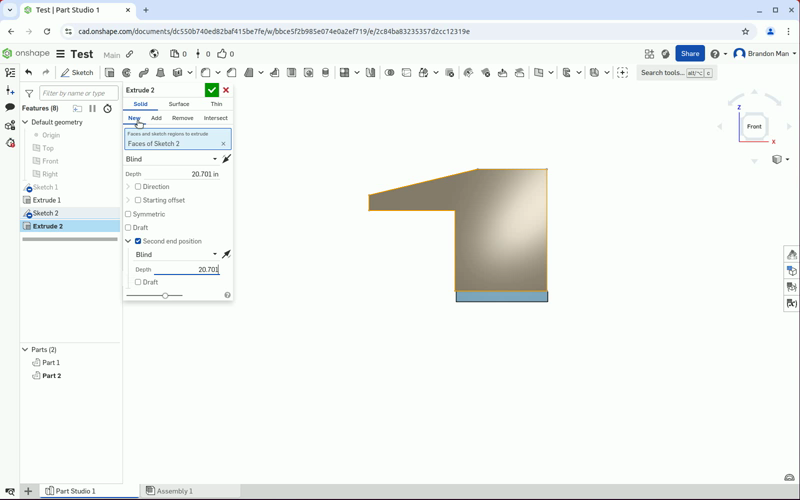
key(enter)
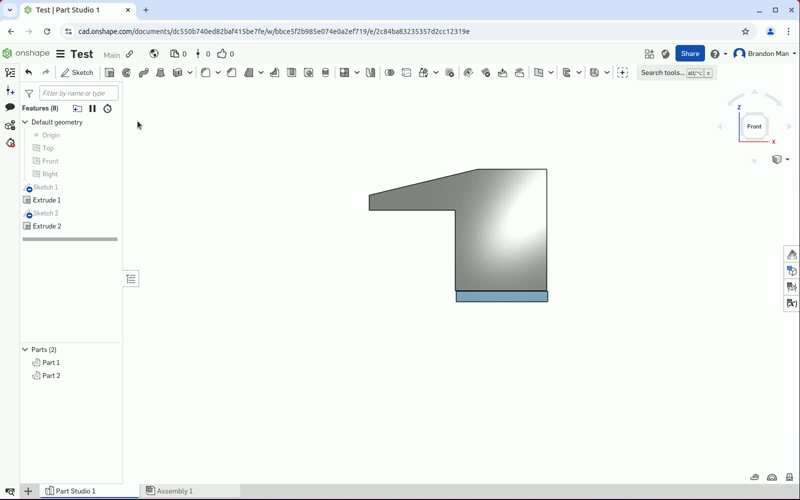
key(shift+h)
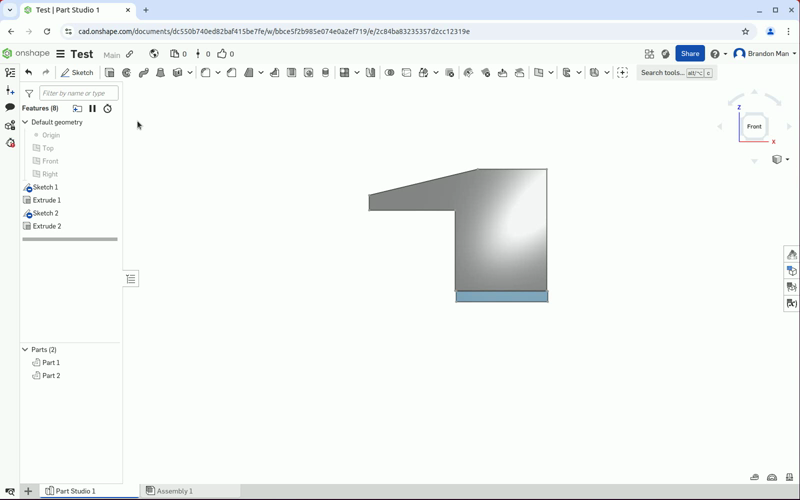
key(shift+h)
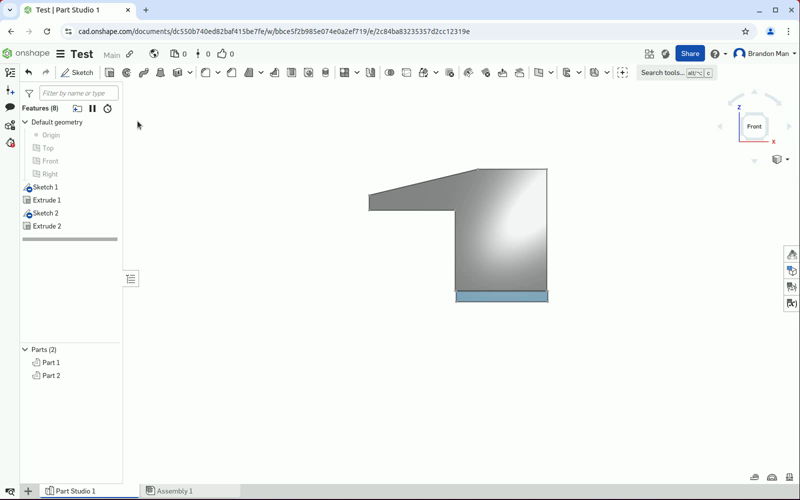
key(shift+7)
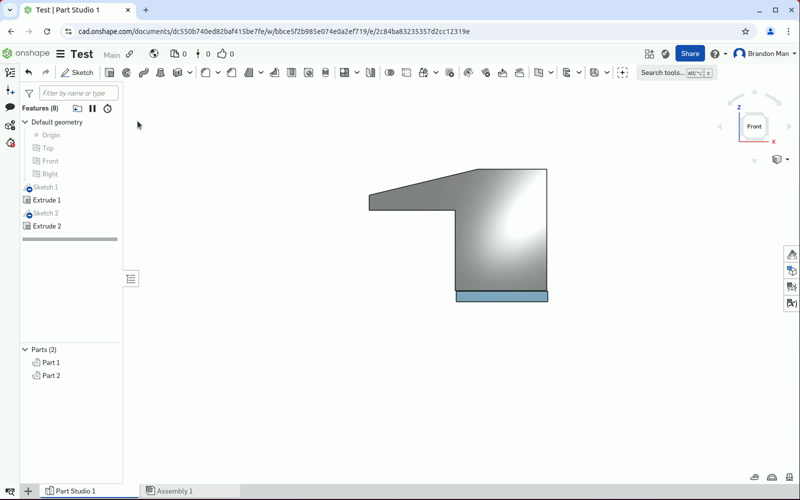
key(left, 2)
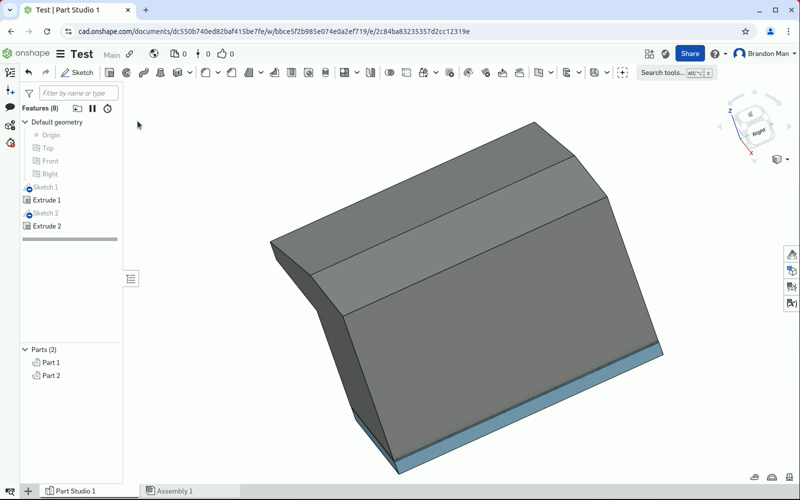
key(down, 2)
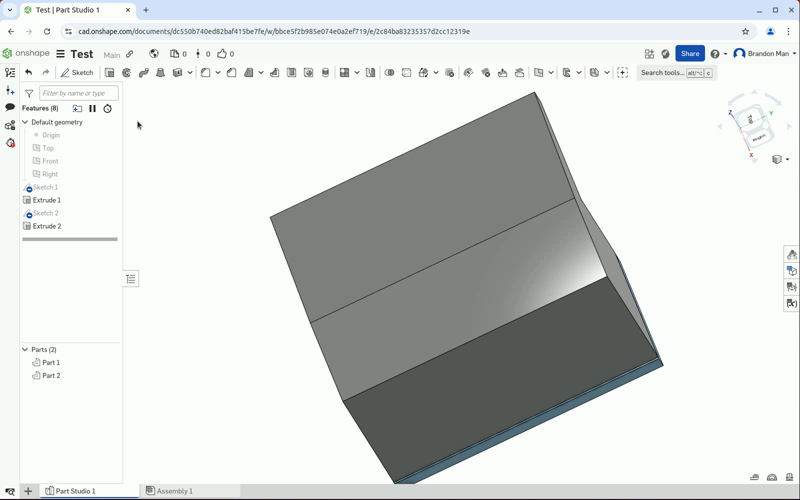
key(up, 2)
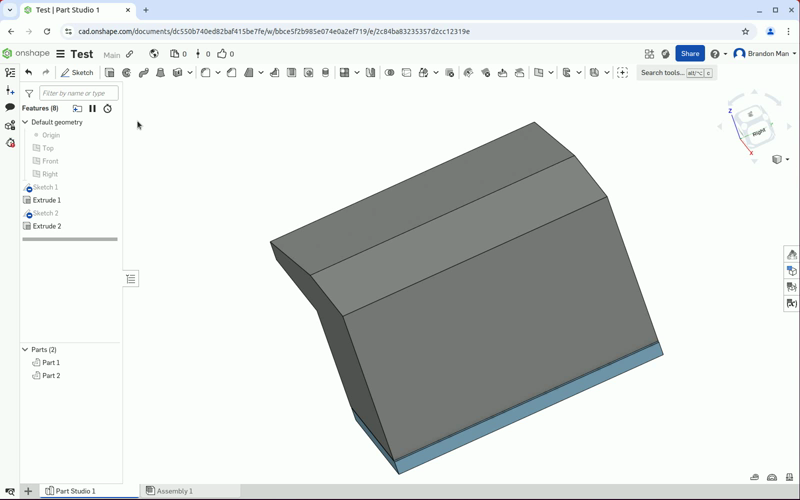
key(right, 2)
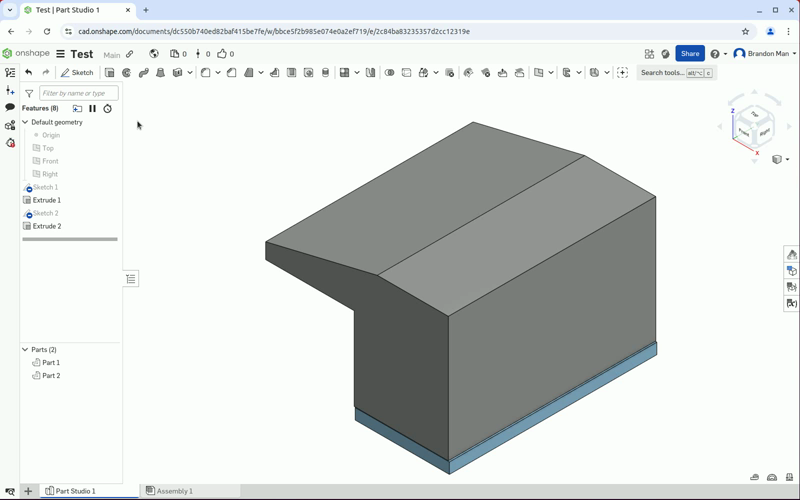
mouse_move(73, 189)
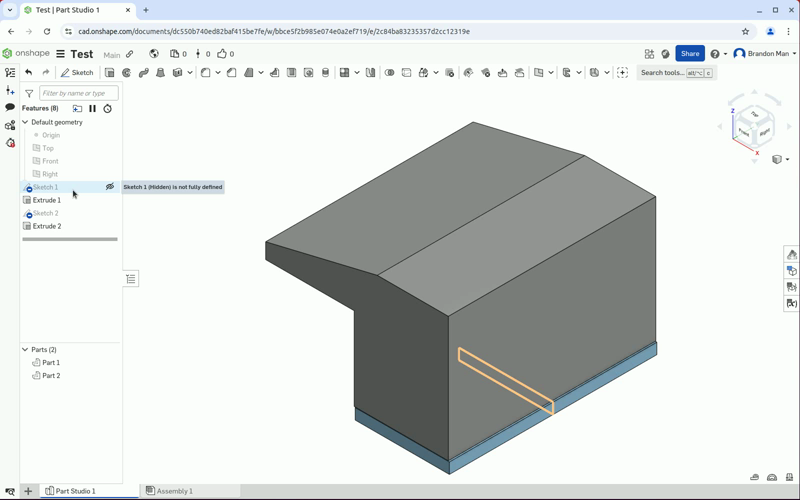
click(73, 189)